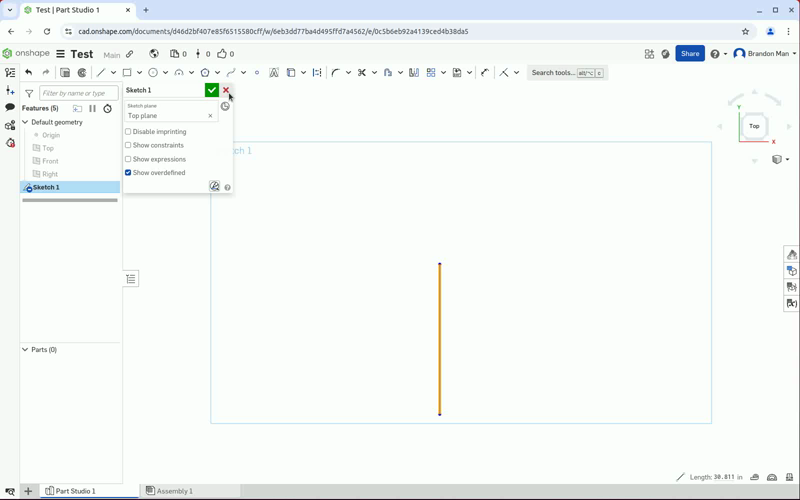
key(shift+h)
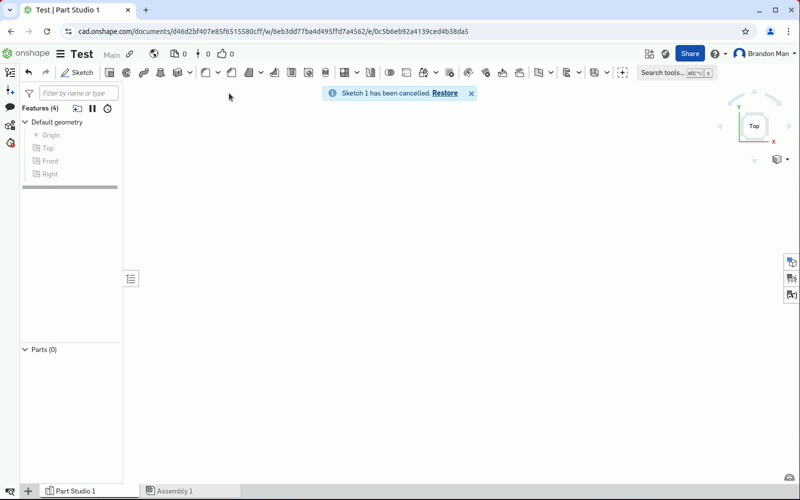
mouse_move(73, 352)
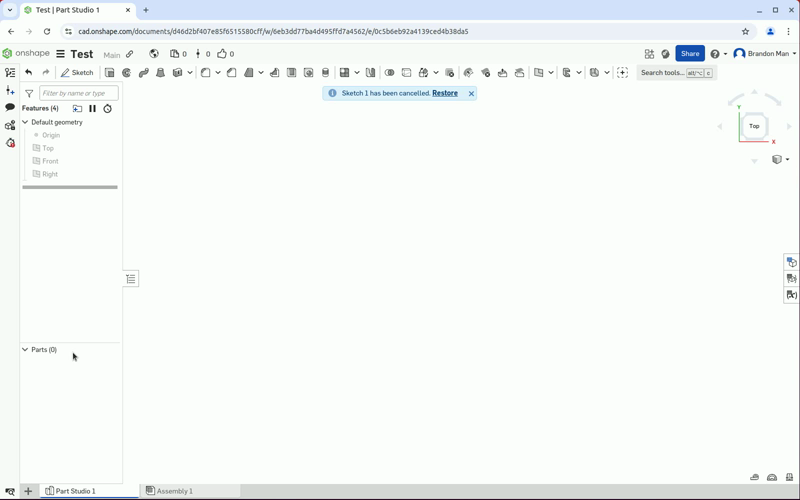
key(y)
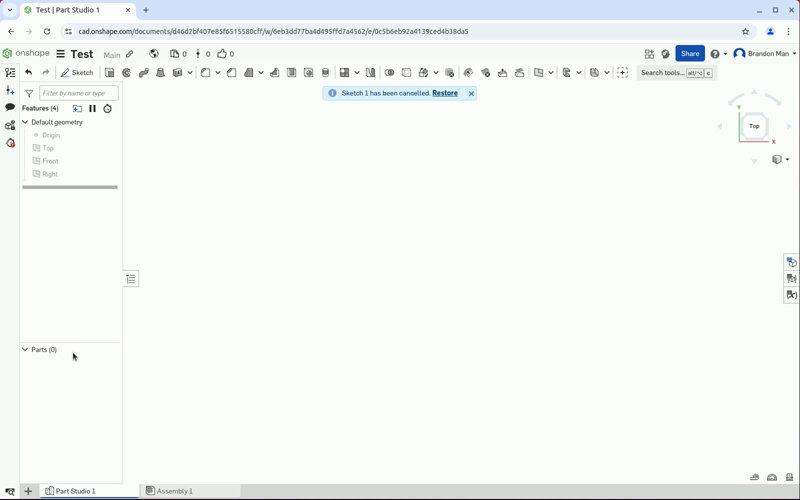
key(shift+p)
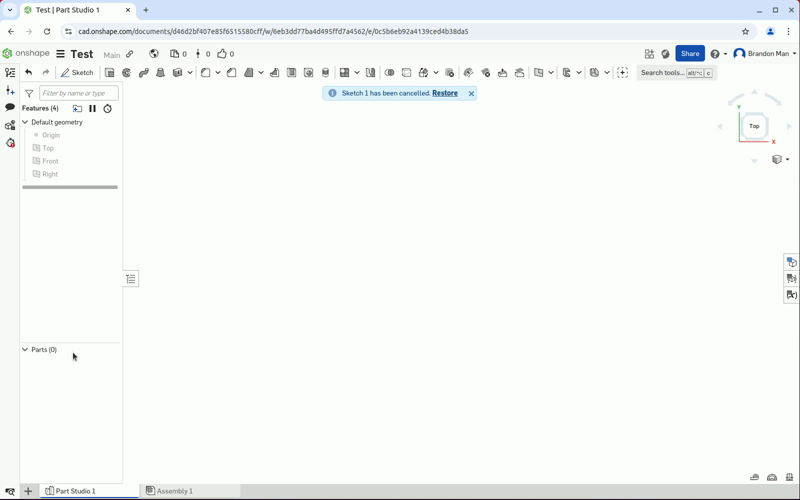
key(space)
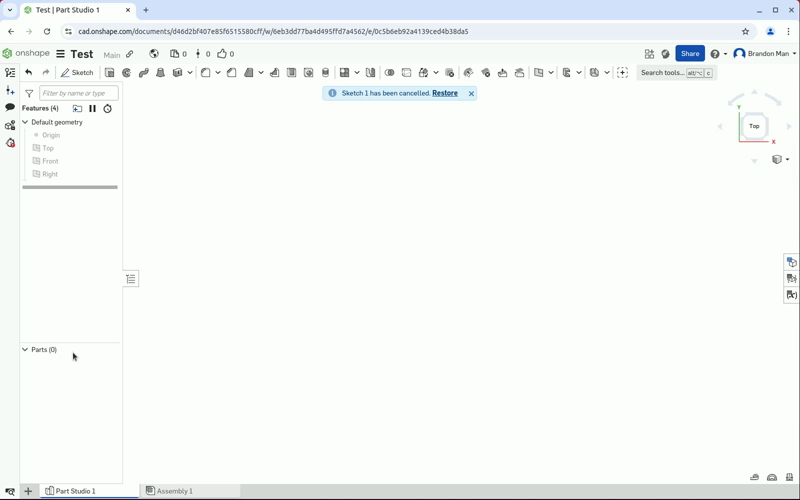
key_down(shift)
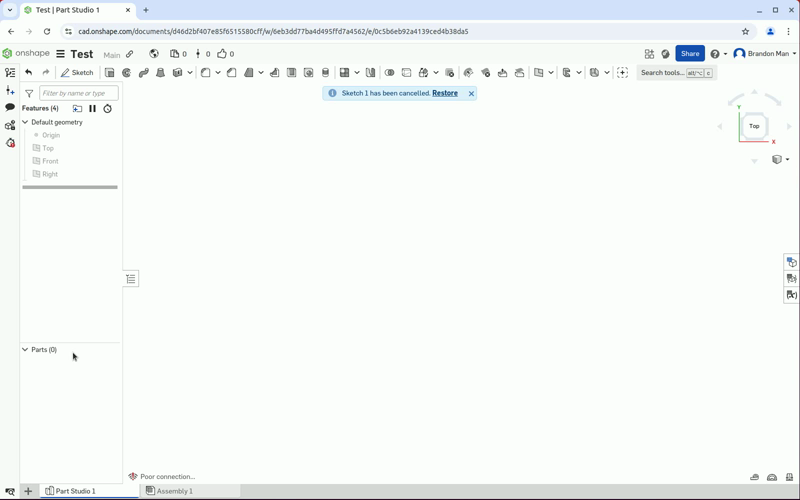
key(up)
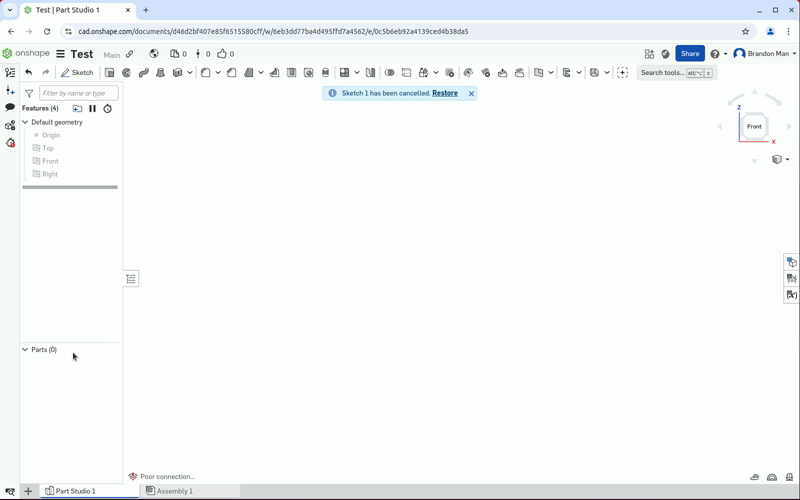
key_up(shift)
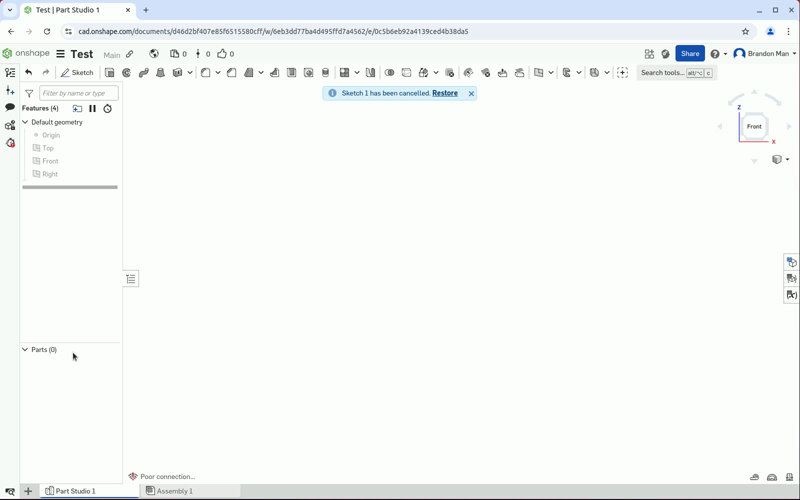
mouse_move(73, 352)
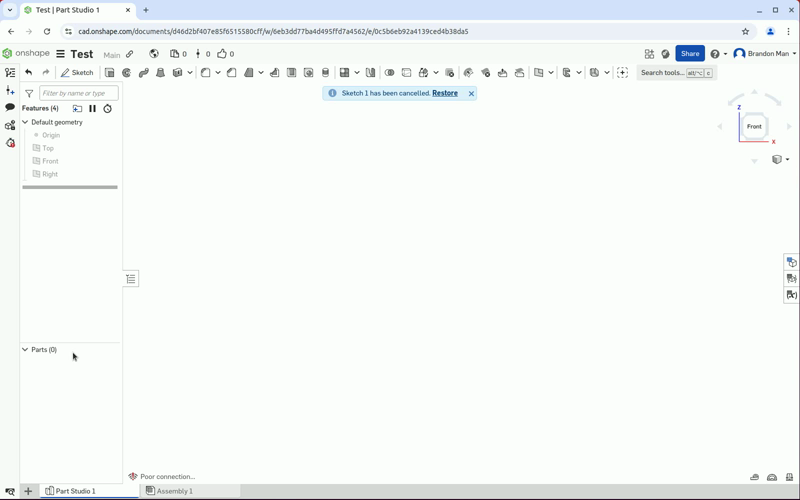
key(shift+y)
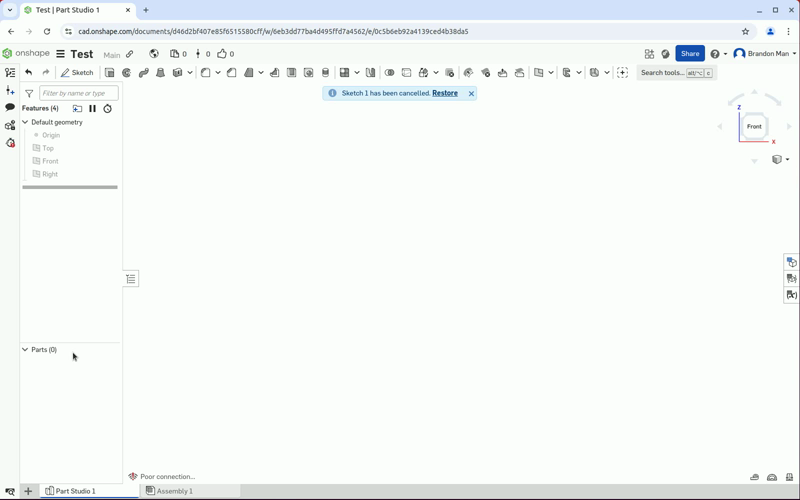
key(shift+s)
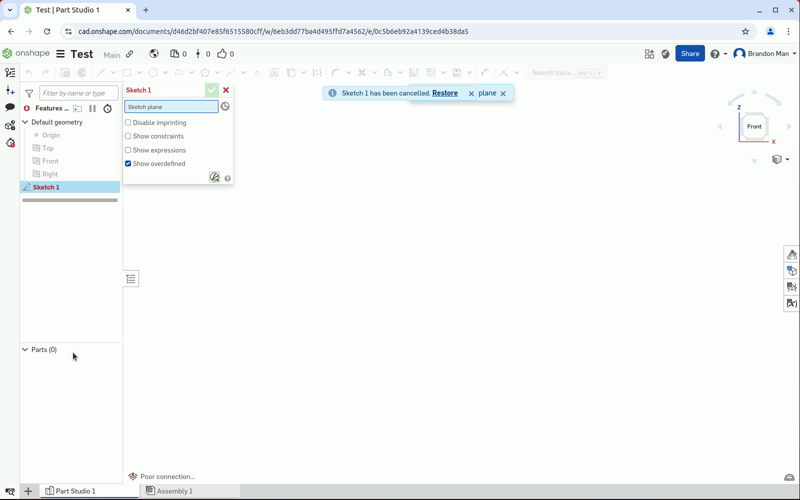
mouse_move(73, 163)
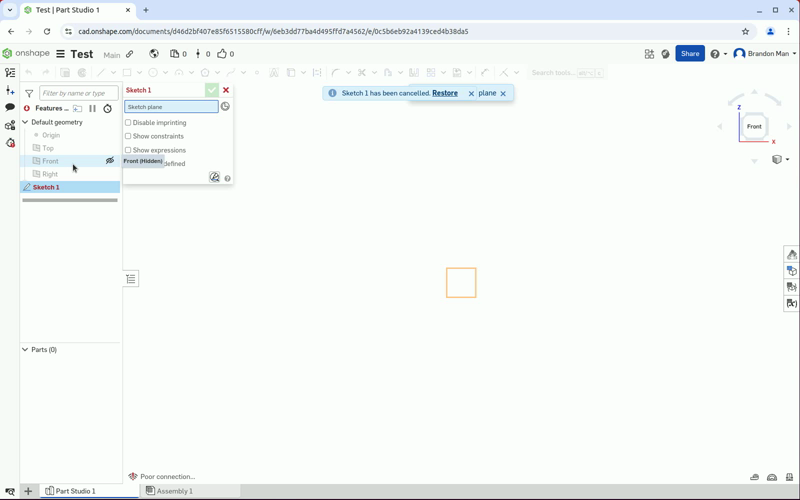
click(73, 163)
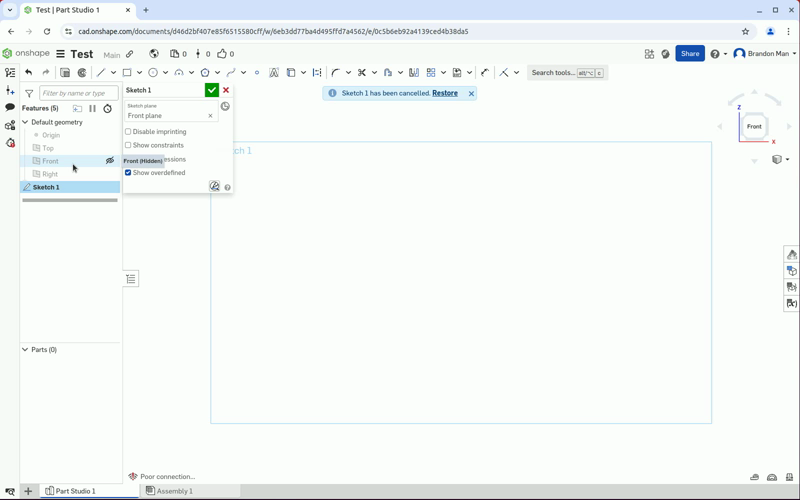
mouse_move(73, 352)
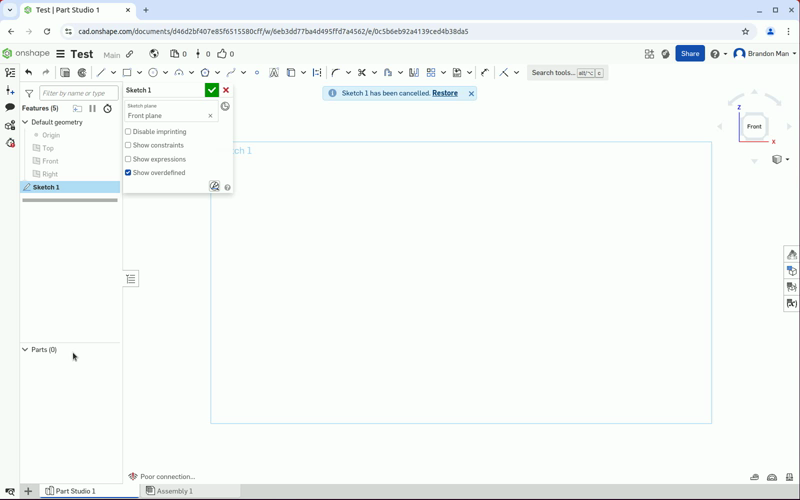
key(y)
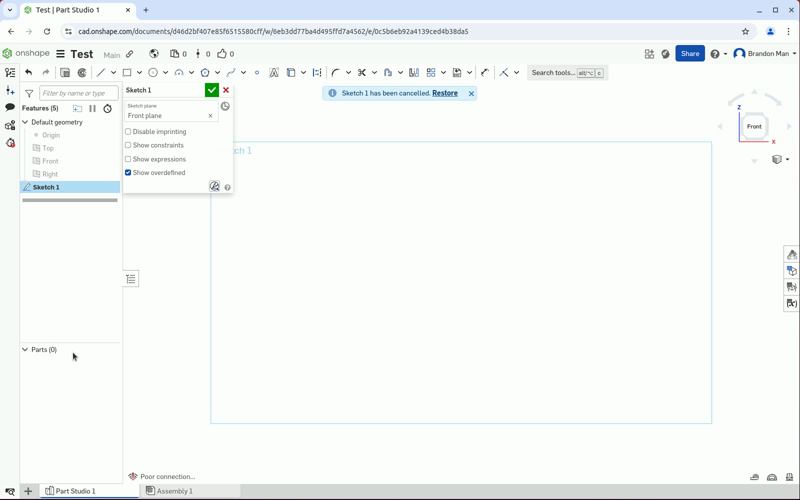
key(c)
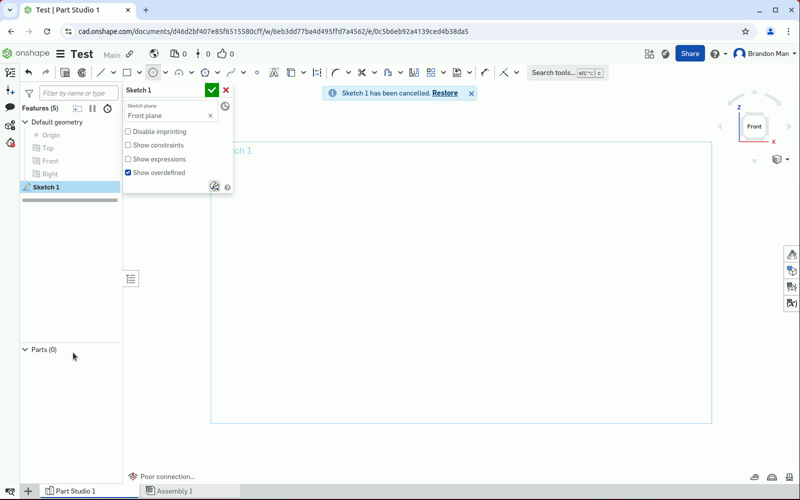
key_down(shift)
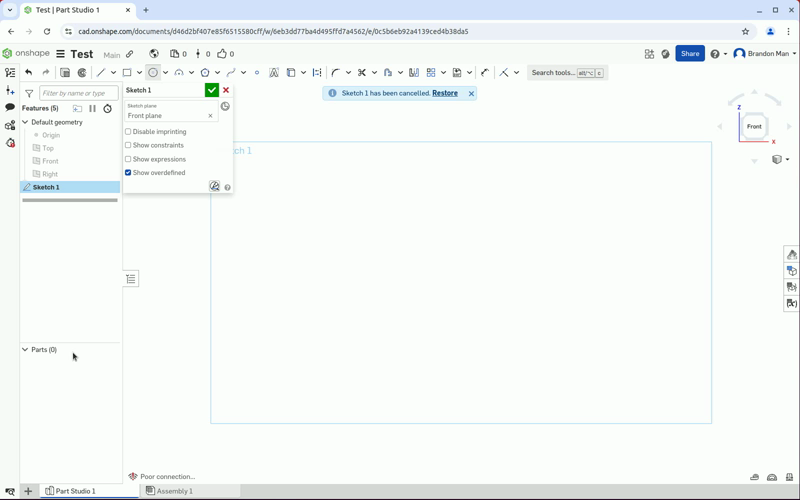
mouse_move(461, 282)
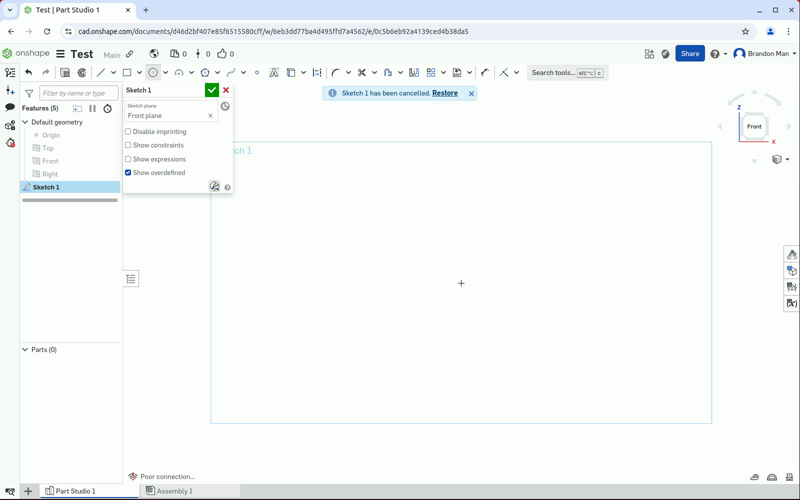
click(461, 282)
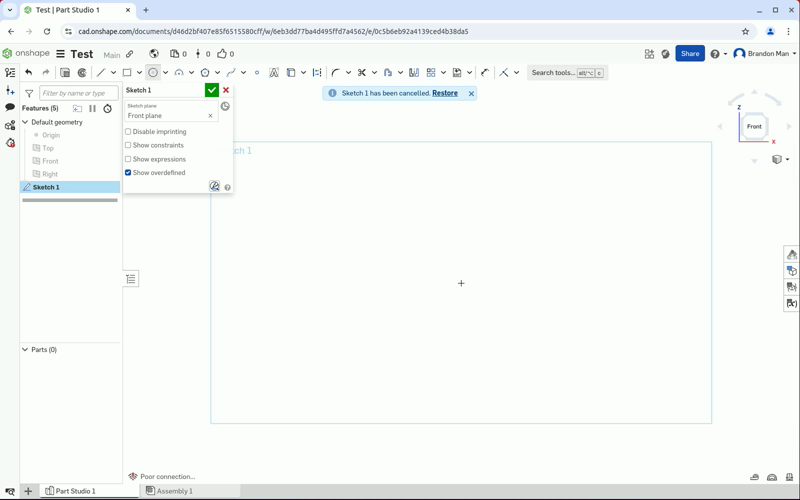
key_up(shift)
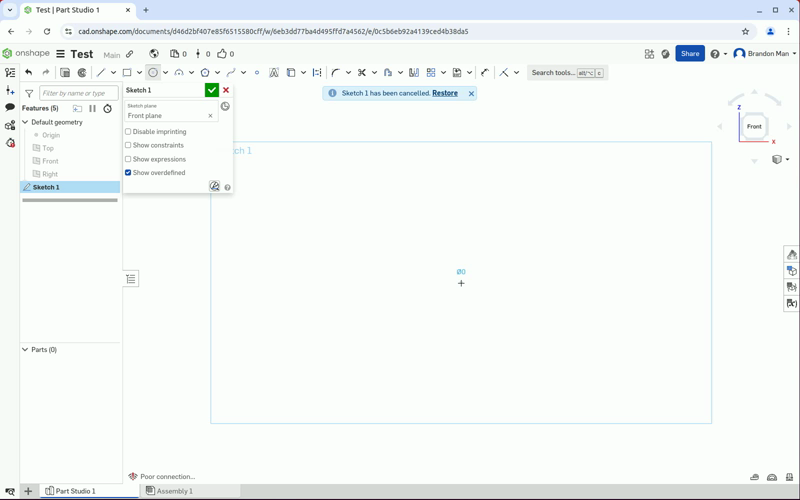
mouse_move(574, 282)
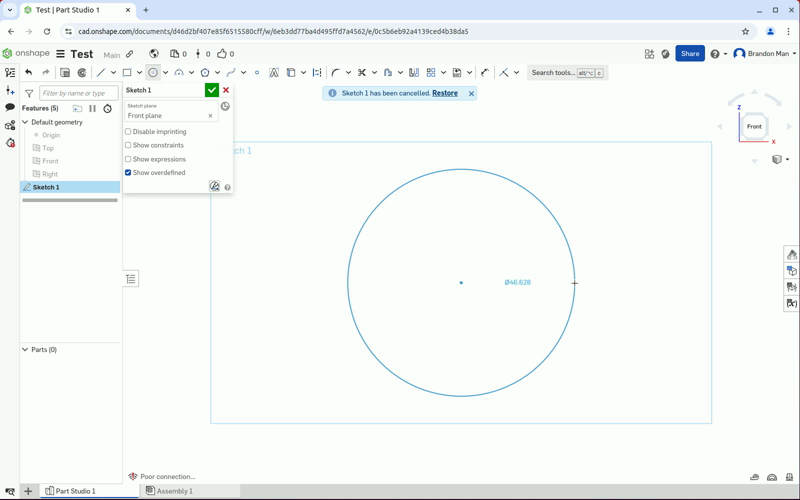
click(574, 282)
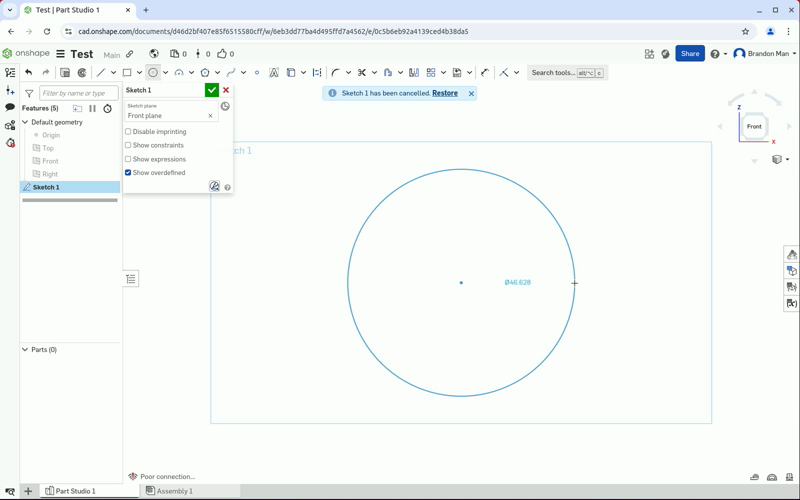
key(esc)
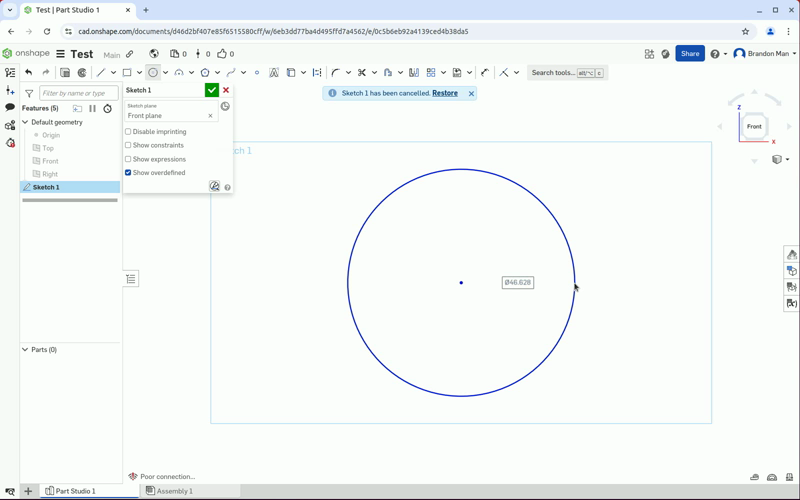
mouse_move(500, 273)
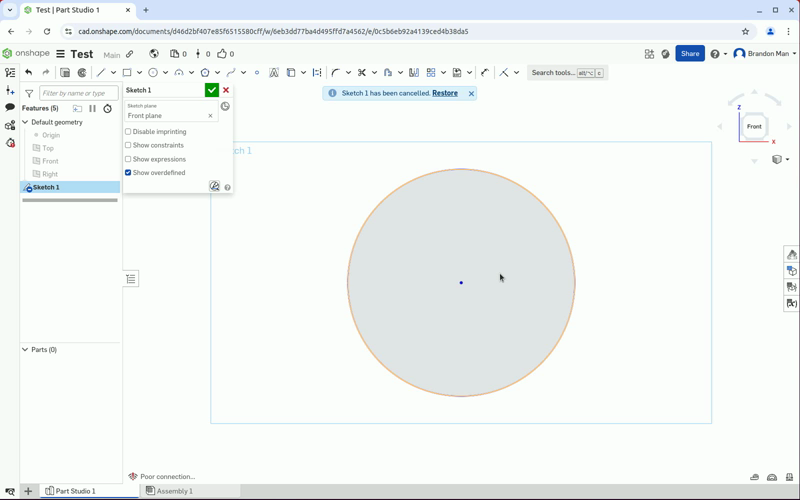
click(500, 273)
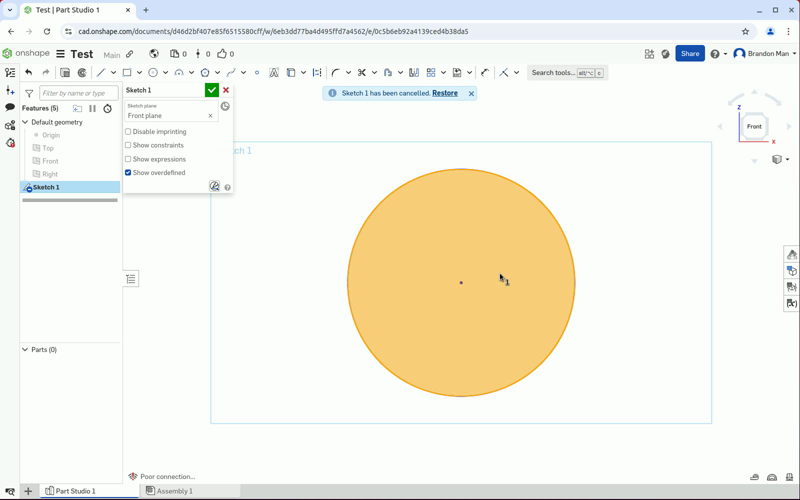
mouse_move(73, 352)
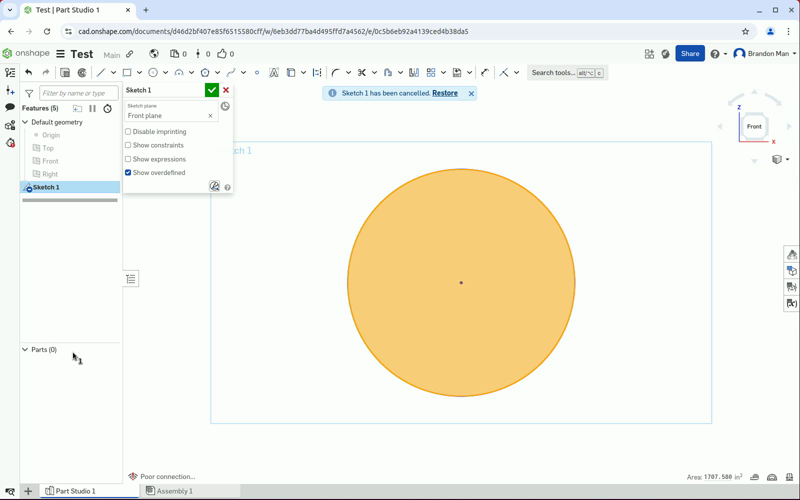
key(shift+y)
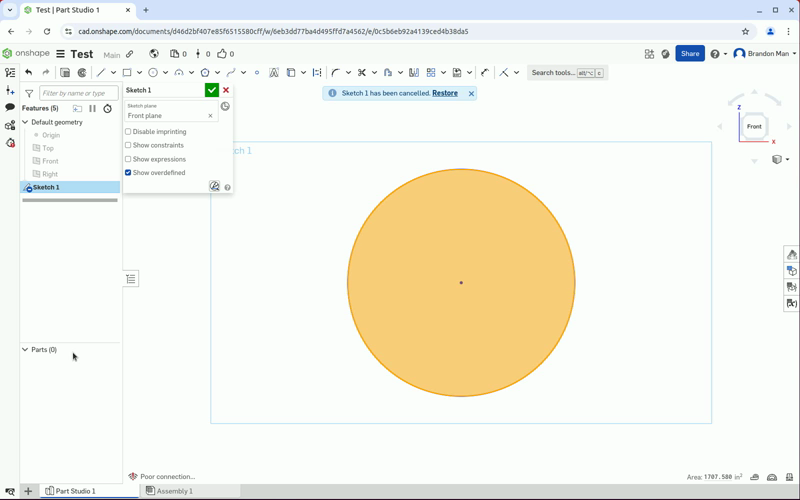
key(shift+e)
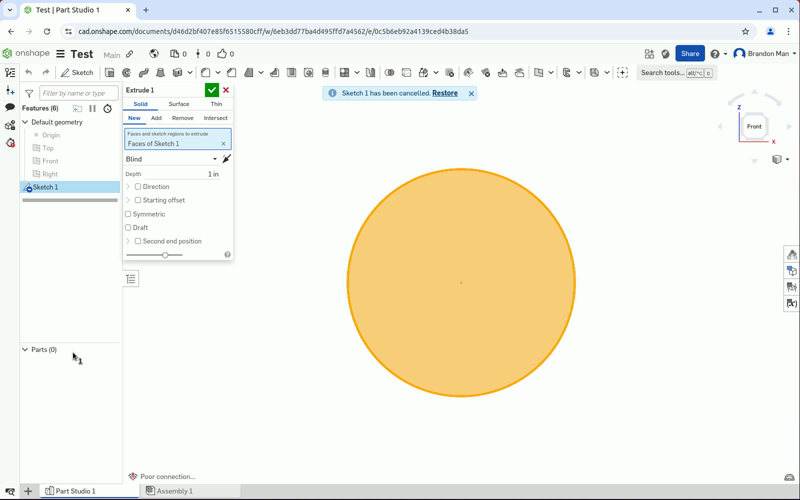
mouse_move(143, 106)
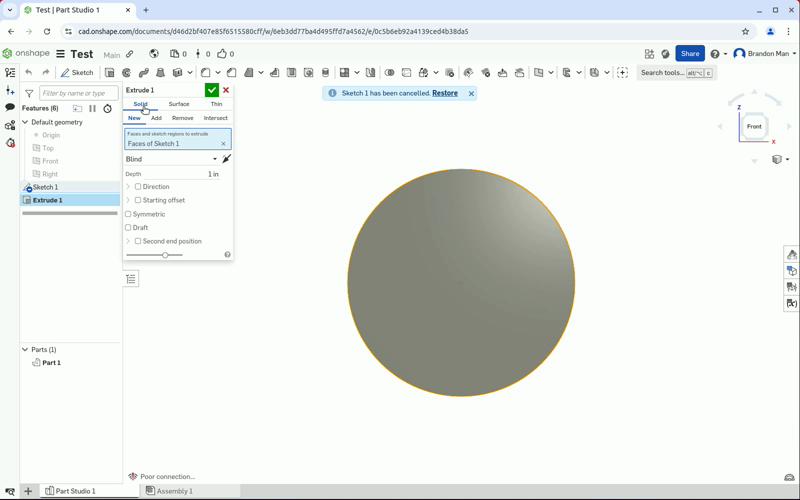
click(143, 106)
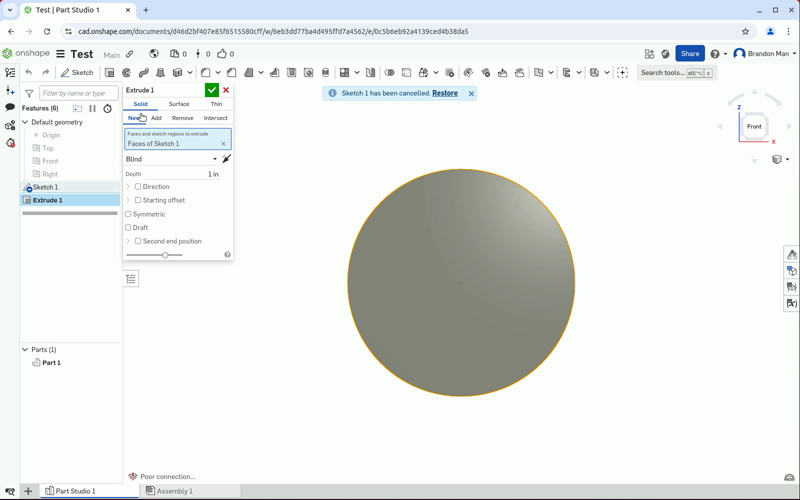
mouse_move(137, 120)
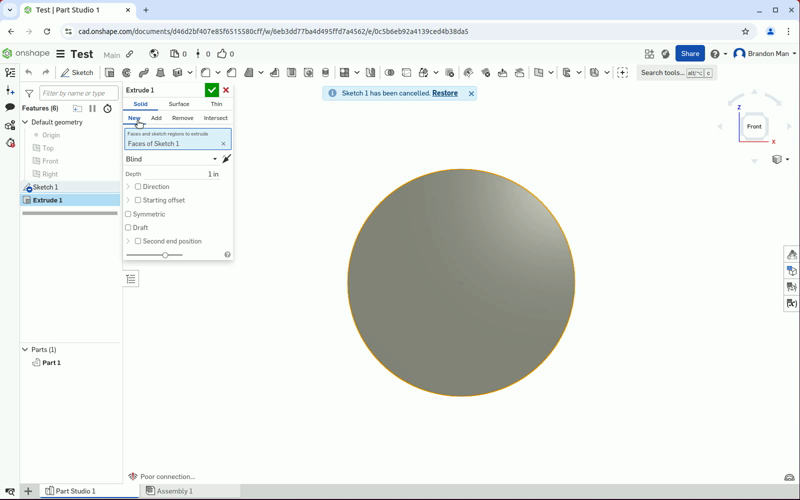
click(137, 120)
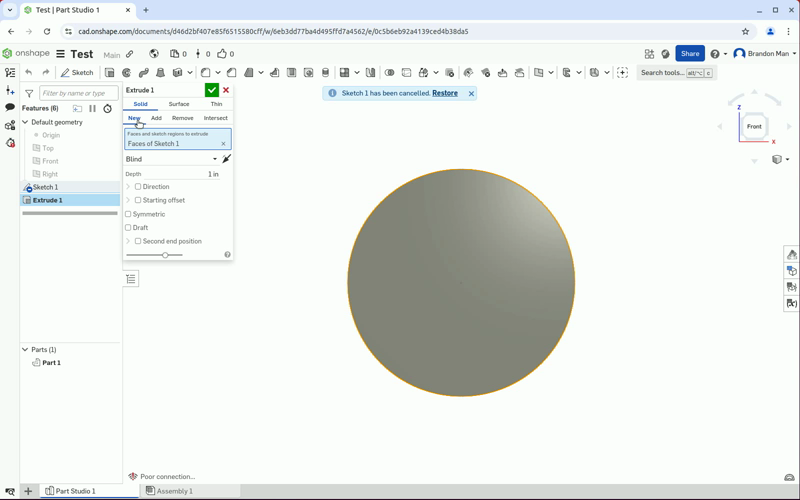
key(tab, 4)
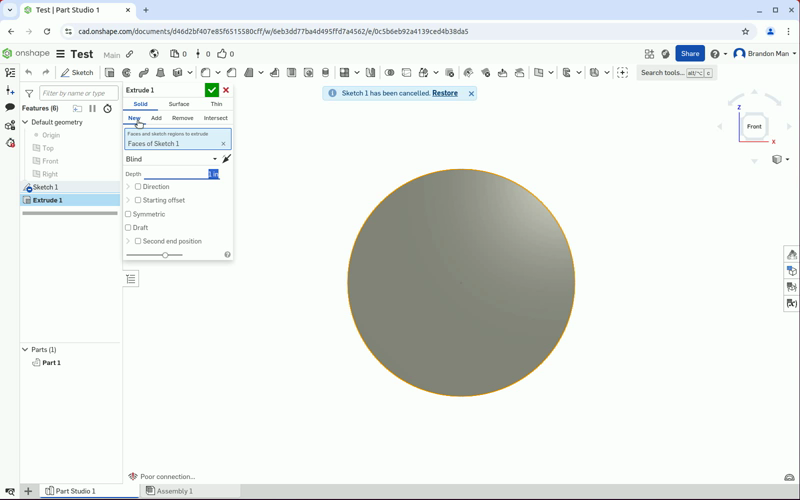
text(1.685)
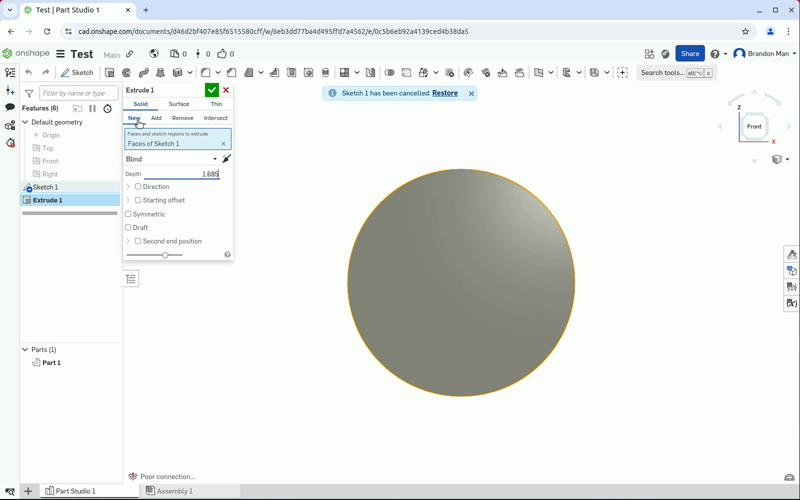
key(enter)
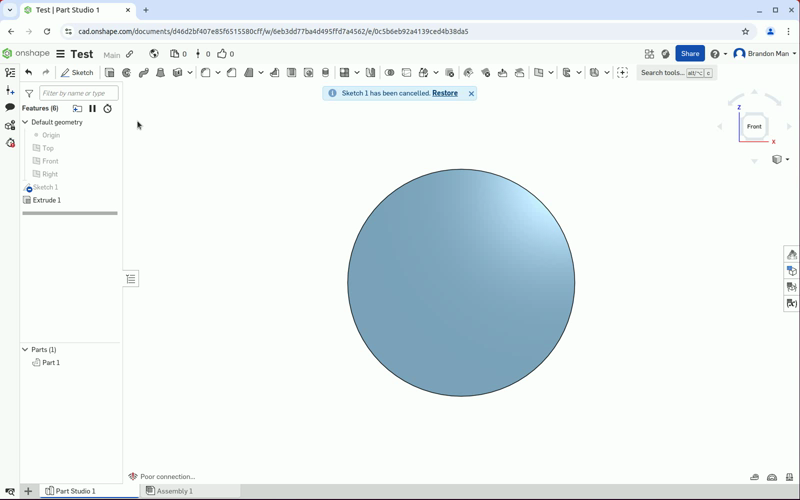
key(shift+h)
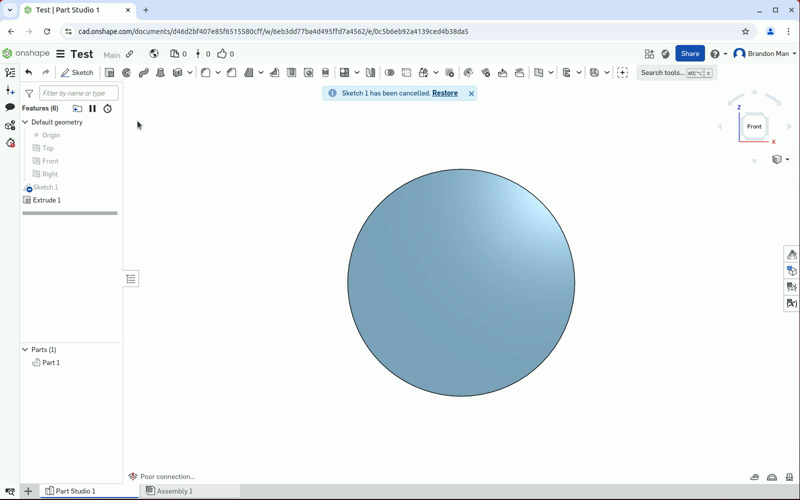
key(shift+h)
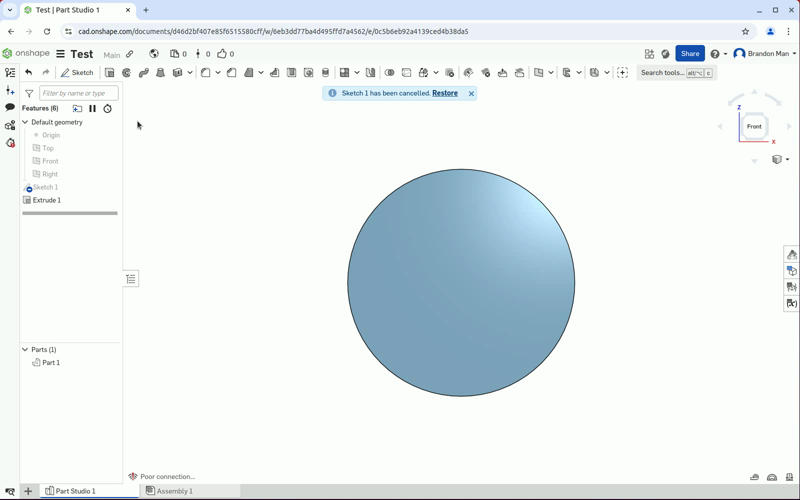
mouse_move(73, 189)
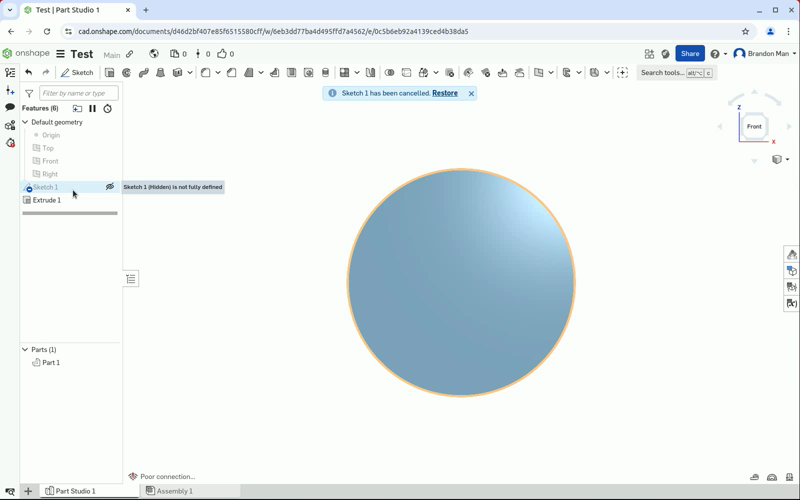
click(73, 189)
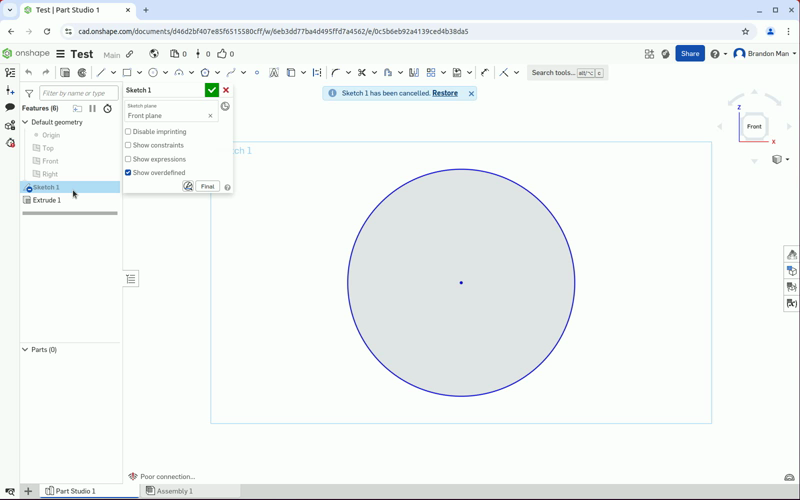
mouse_move(229, 92)
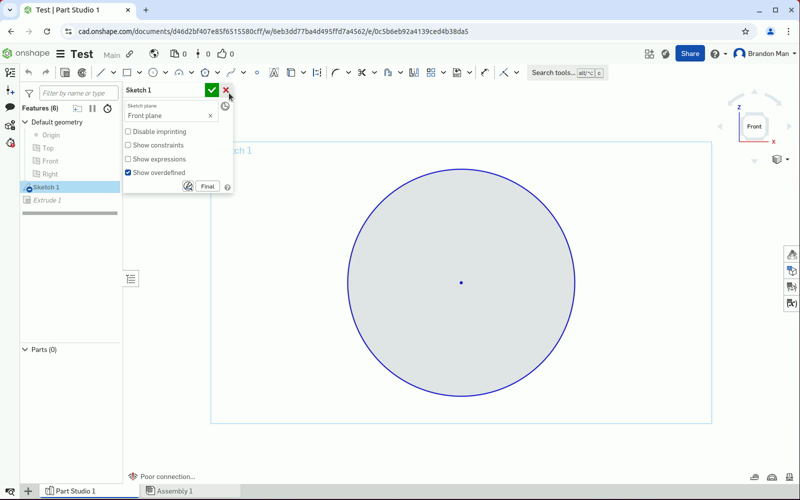
click(229, 92)
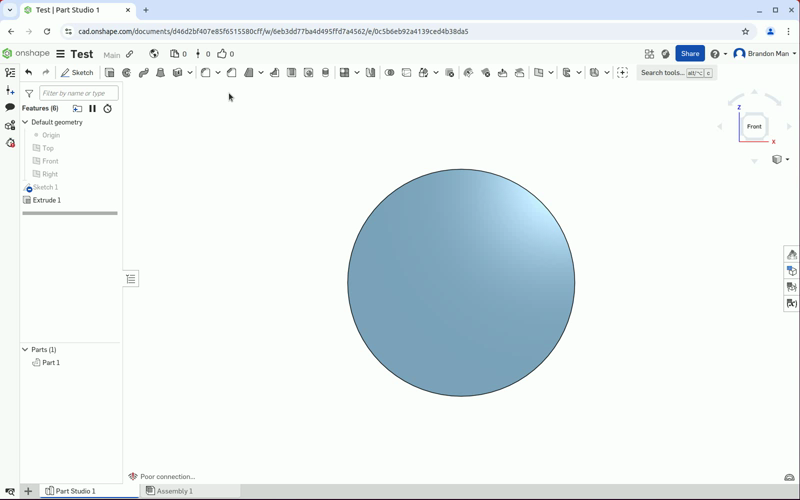
mouse_move(541, 75)
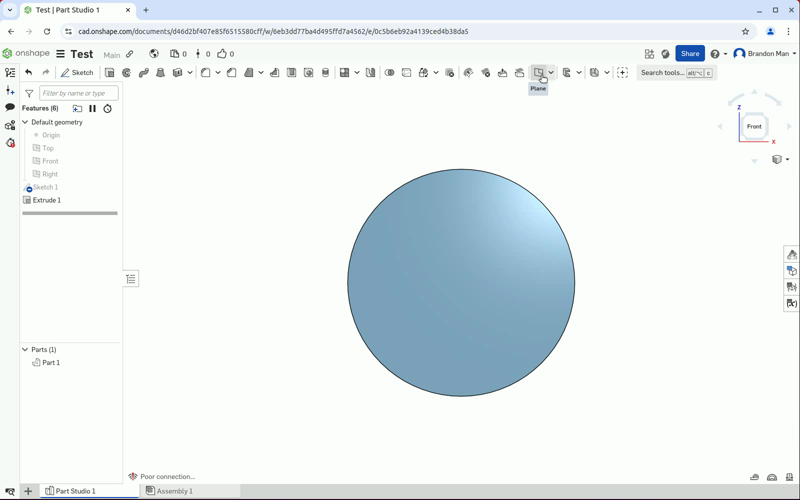
click(541, 75)
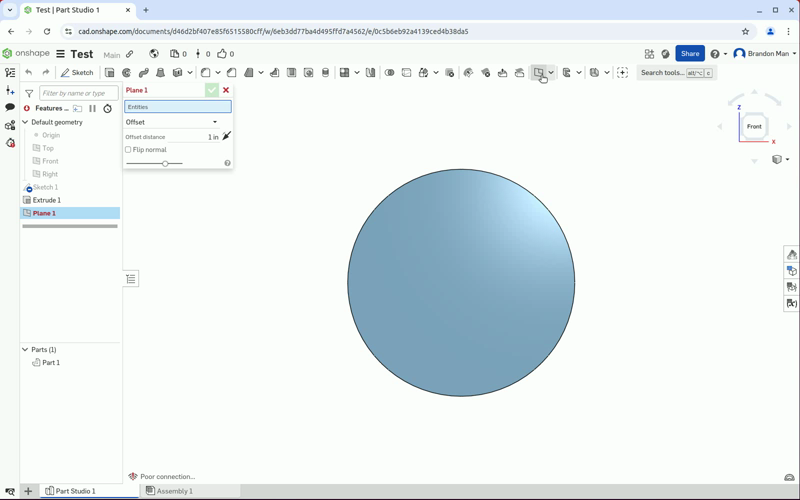
mouse_move(73, 163)
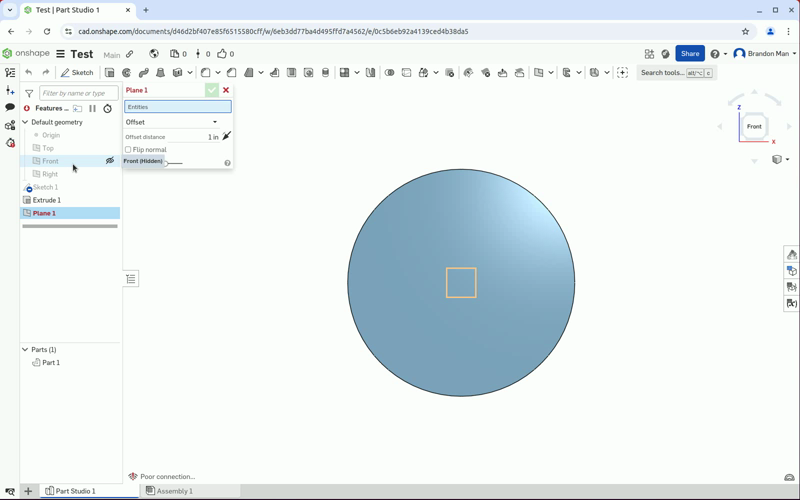
click(73, 163)
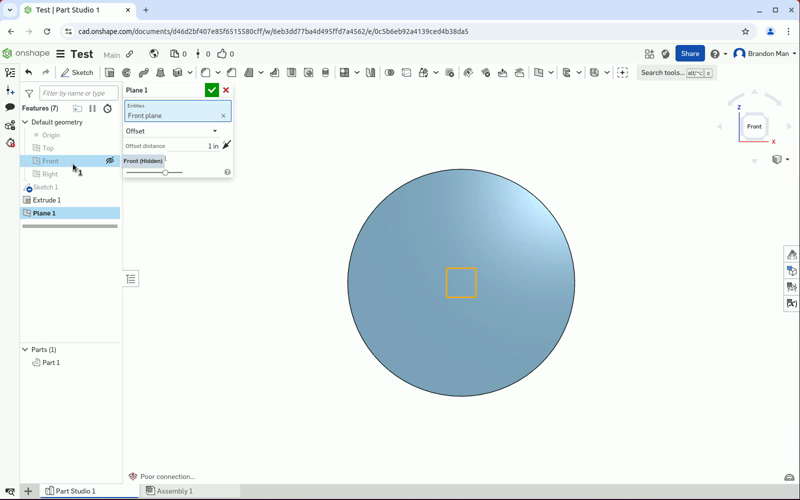
key(tab, 2)
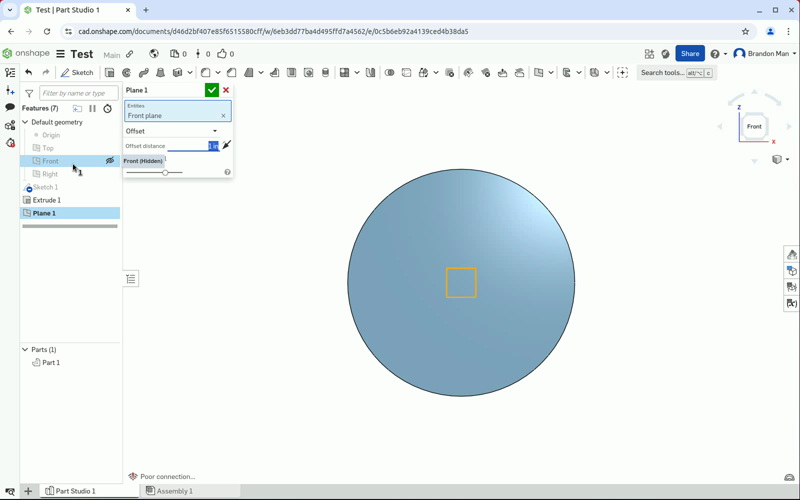
text(1.695)
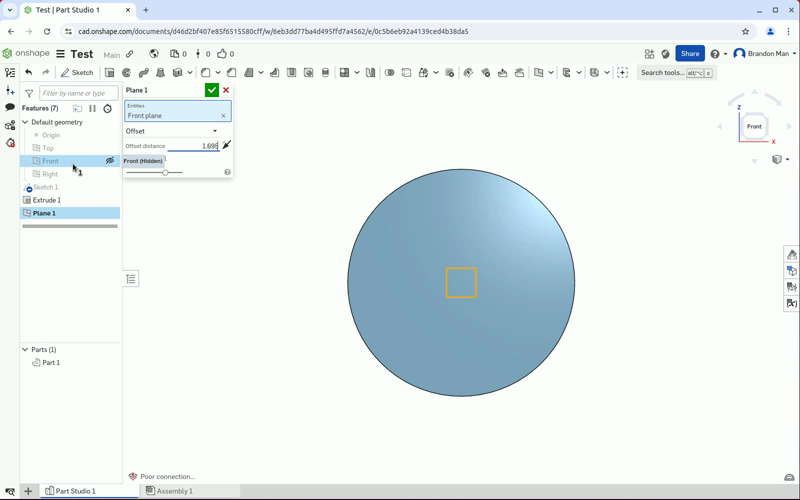
key(enter, 2)
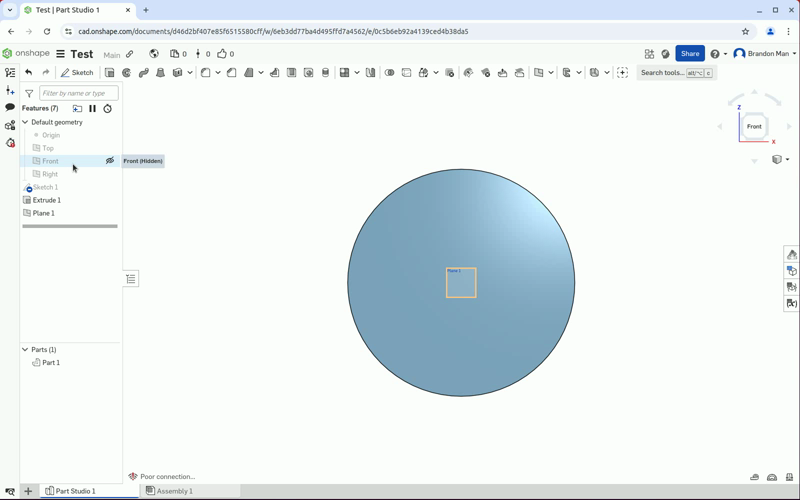
key(shift+s)
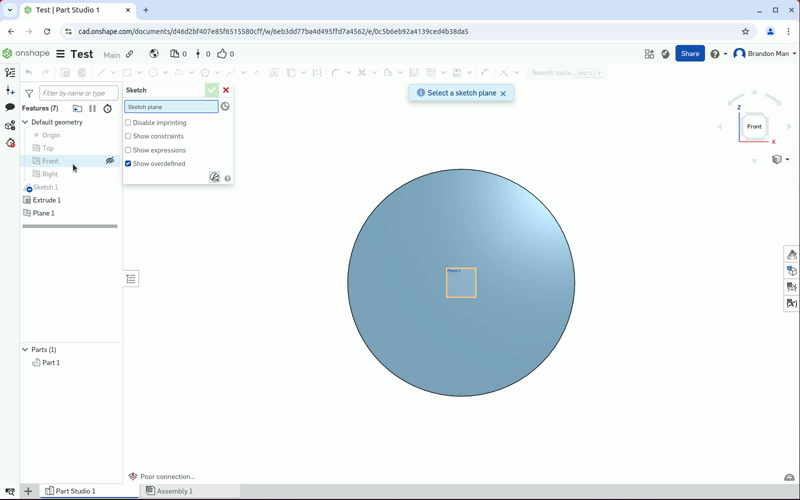
mouse_move(73, 215)
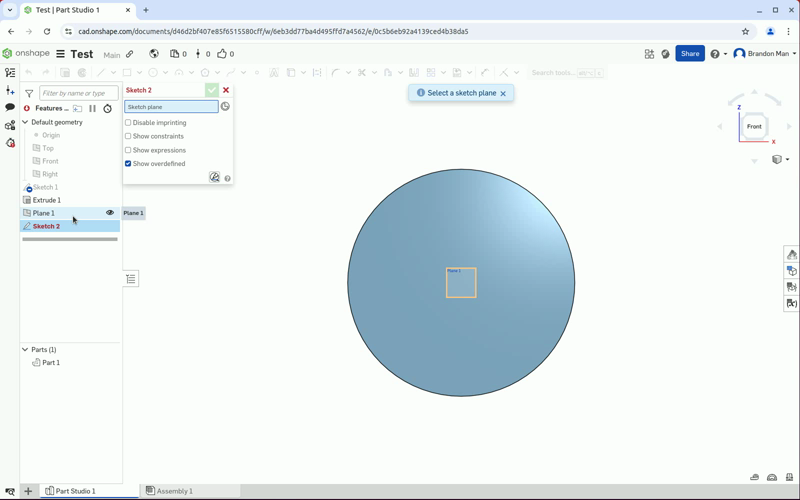
click(73, 215)
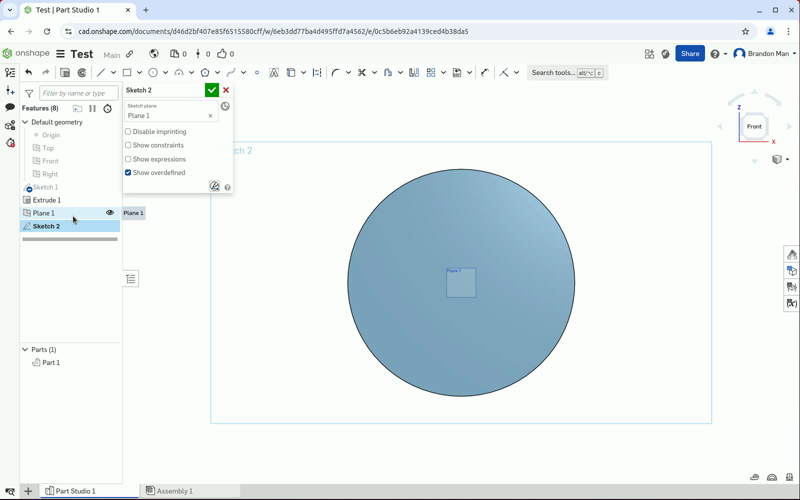
mouse_move(73, 352)
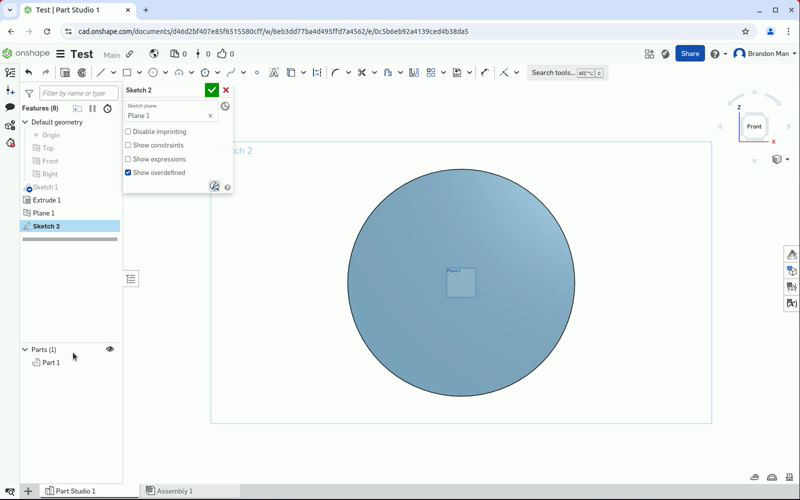
key(y)
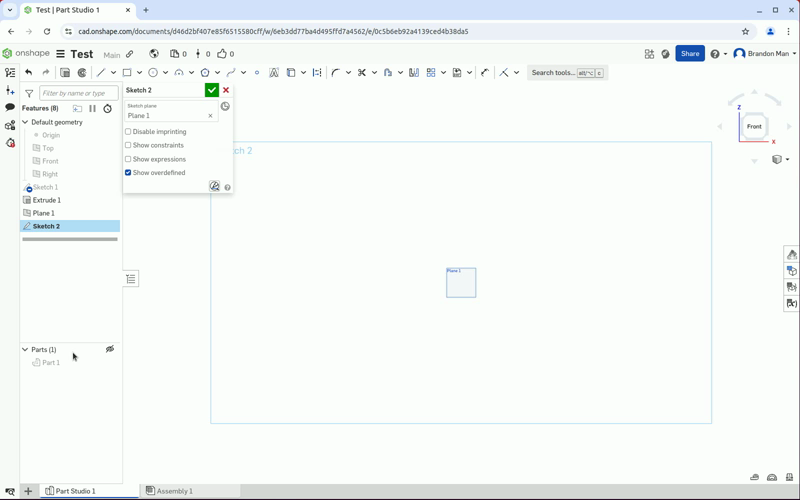
key(c)
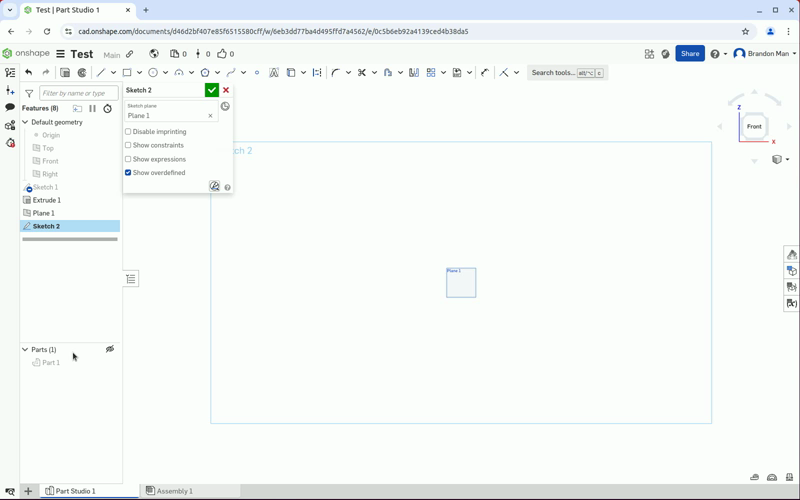
key_down(shift)
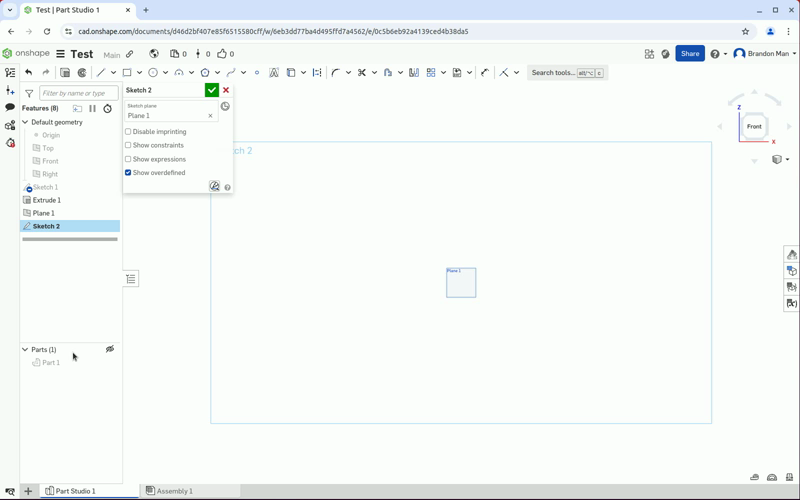
mouse_move(461, 282)
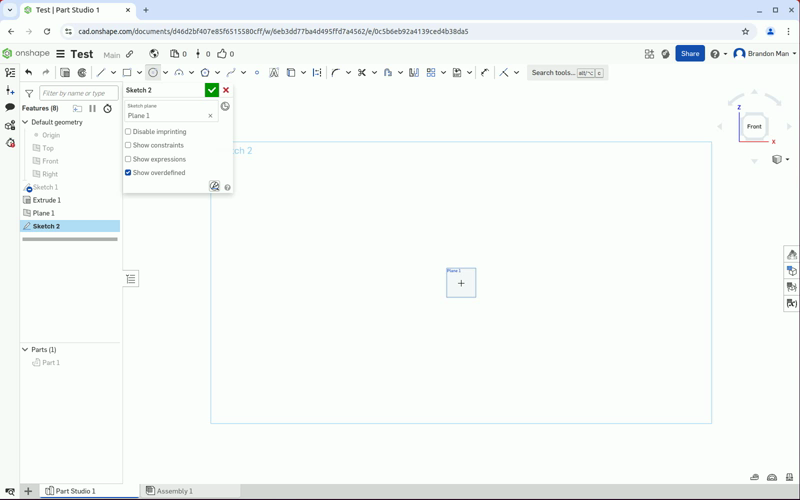
click(461, 282)
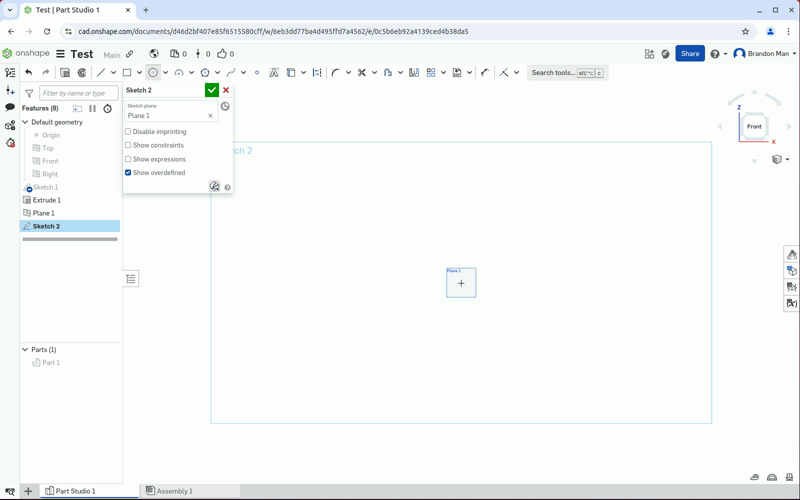
key_up(shift)
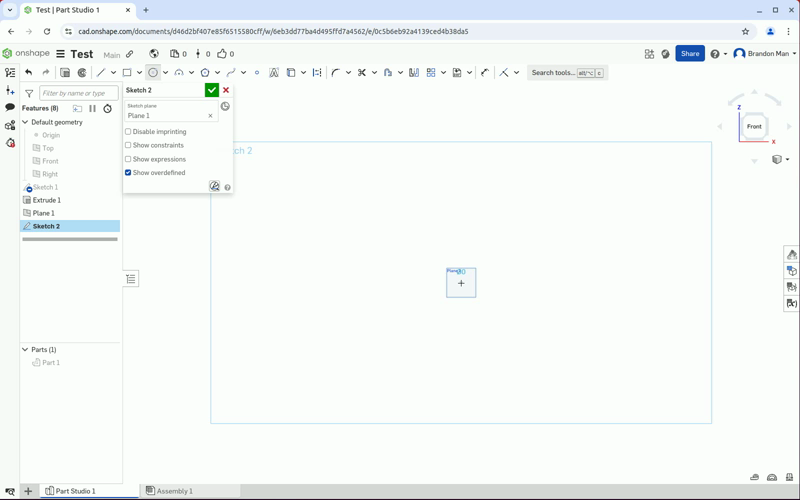
mouse_move(478, 282)
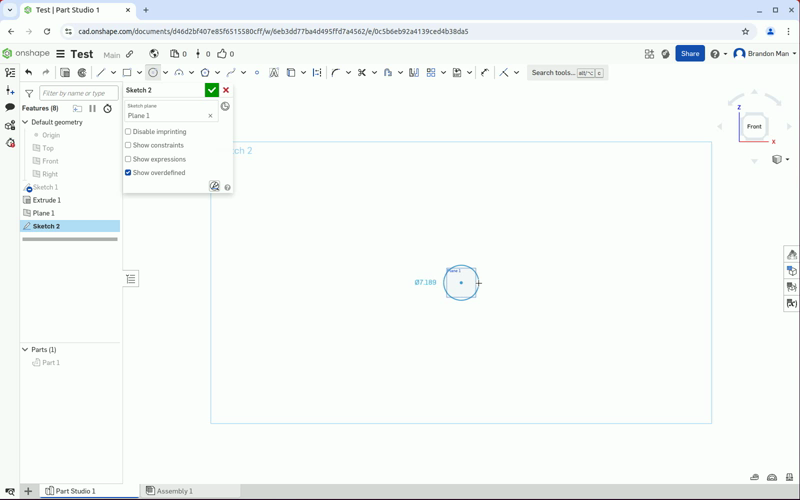
click(478, 282)
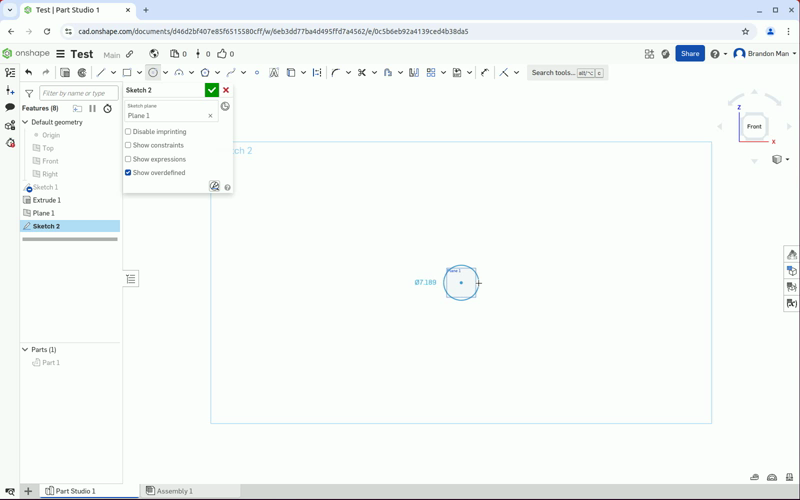
key(esc)
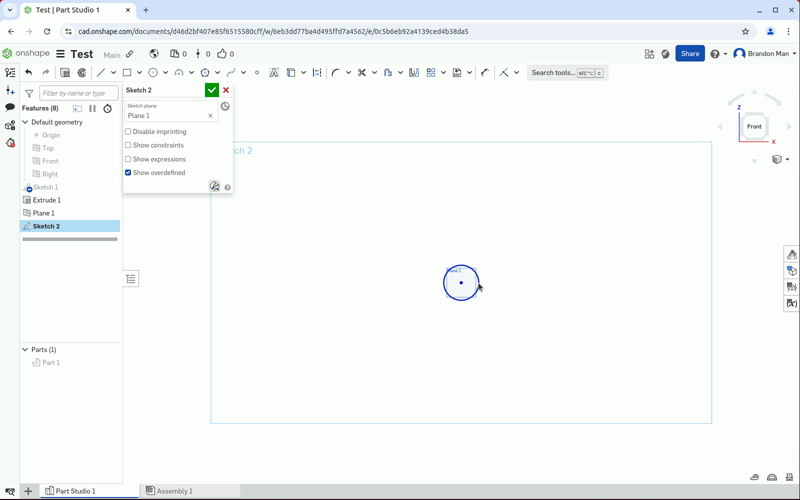
mouse_move(452, 274)
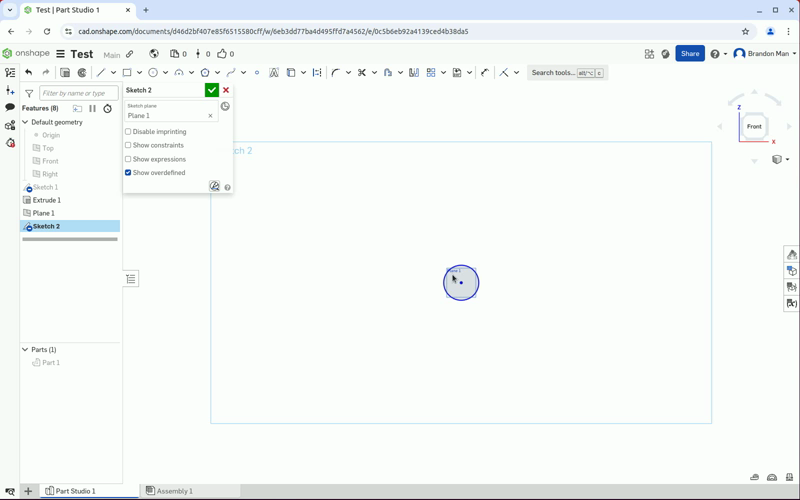
scroll(6)
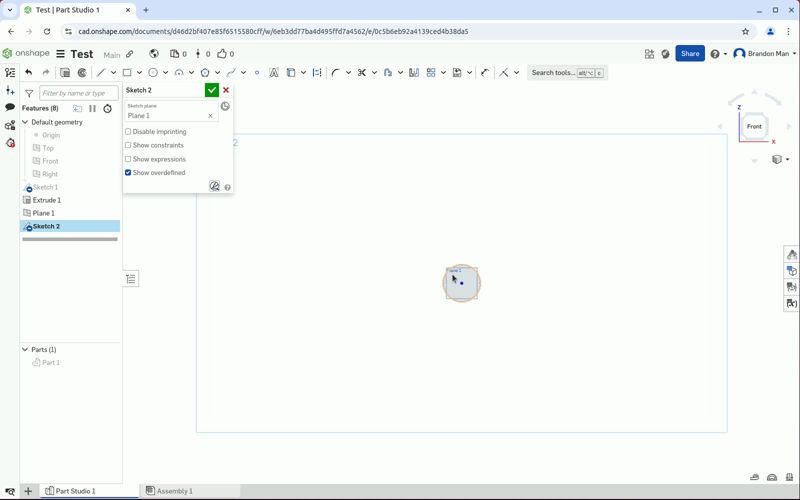
scroll(6)
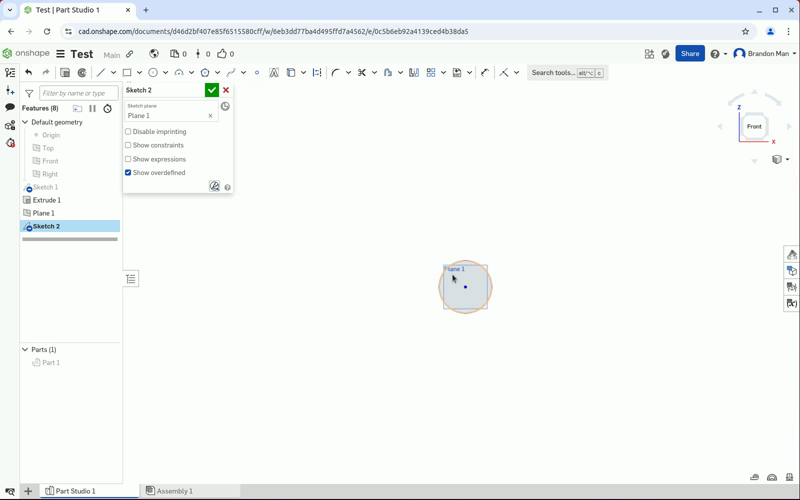
scroll(6)
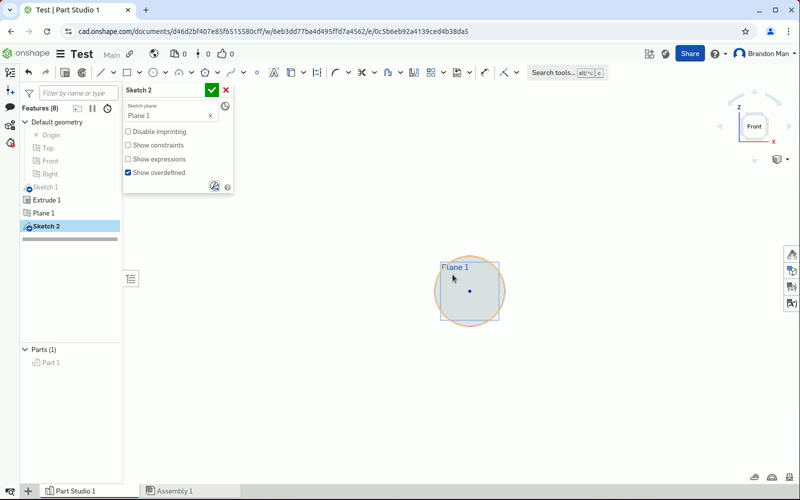
scroll(6)
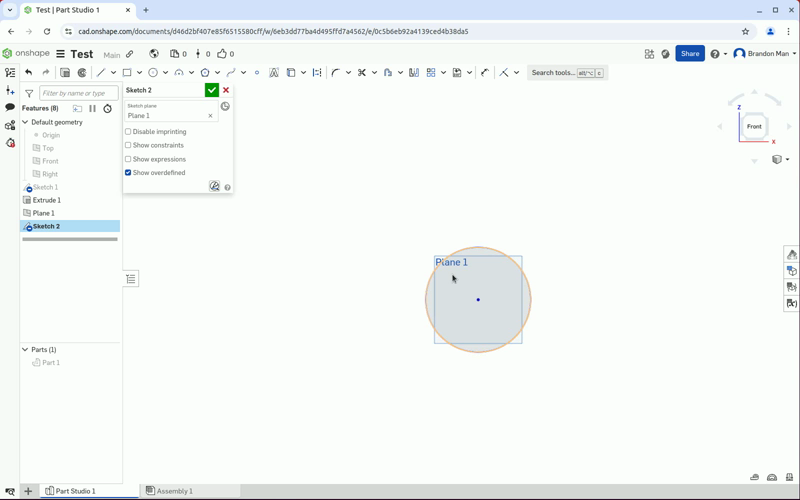
scroll(6)
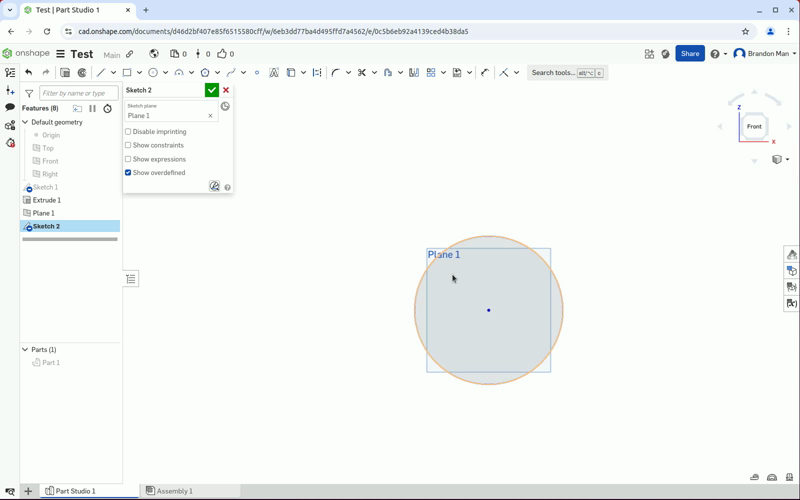
scroll(6)
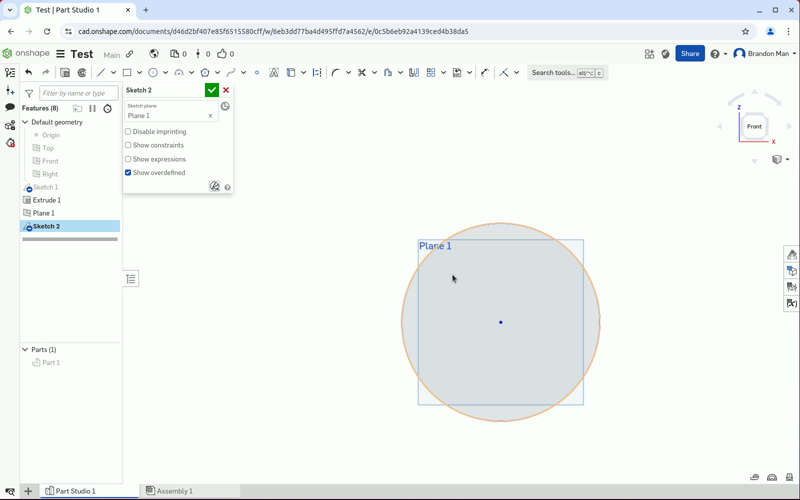
scroll(6)
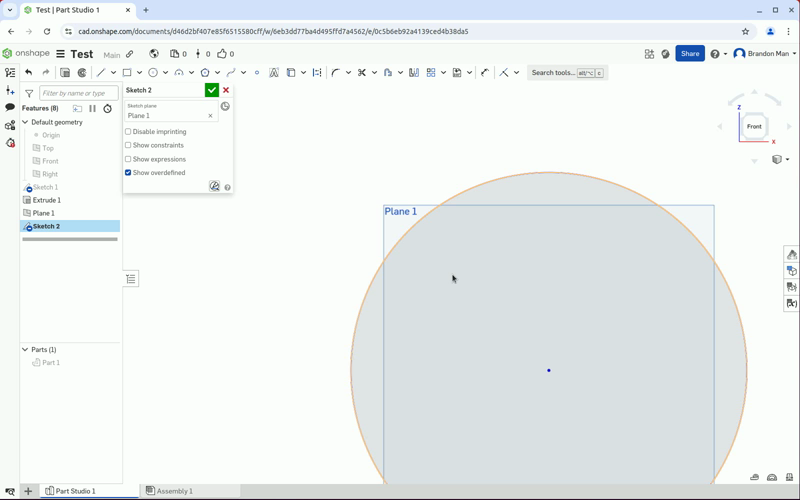
click(452, 274)
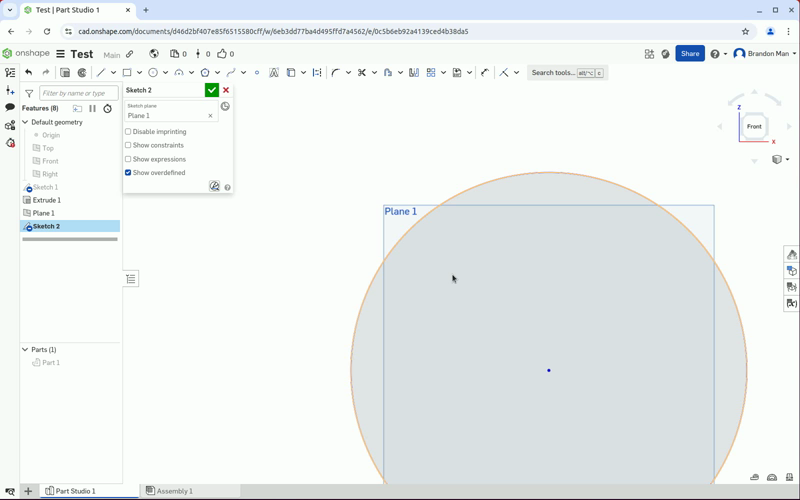
scroll(-6)
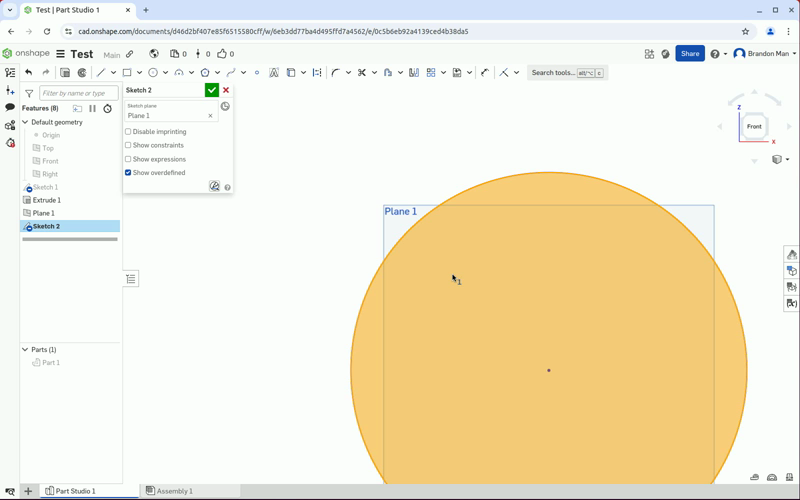
scroll(-6)
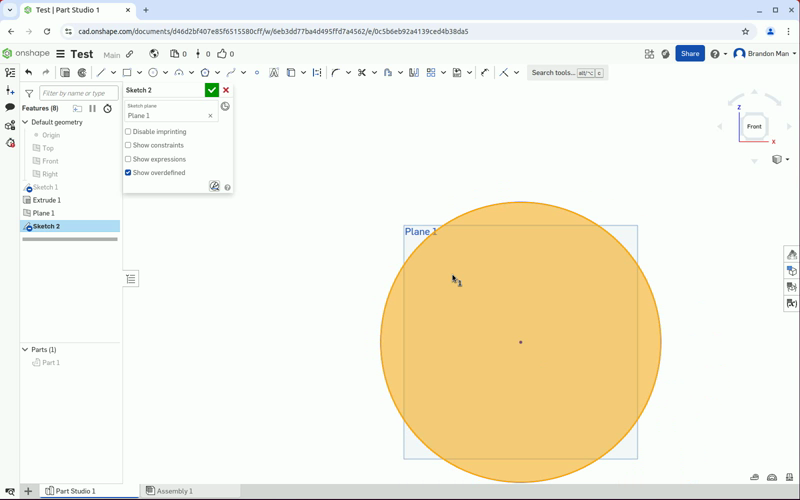
scroll(-6)
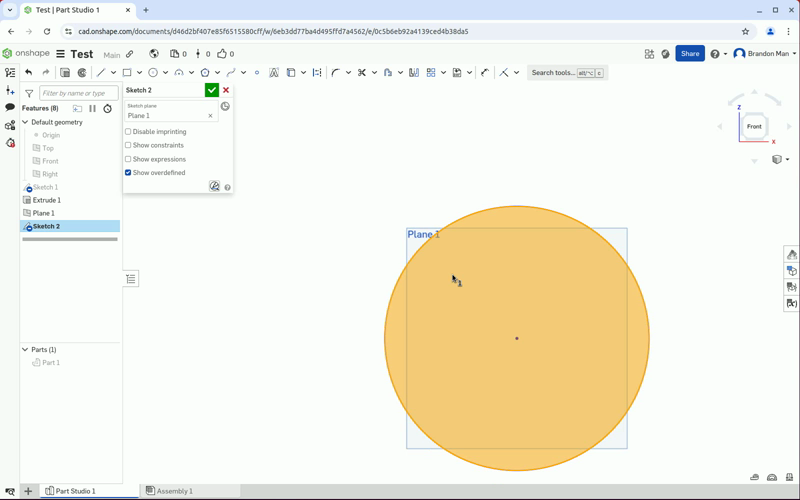
scroll(-6)
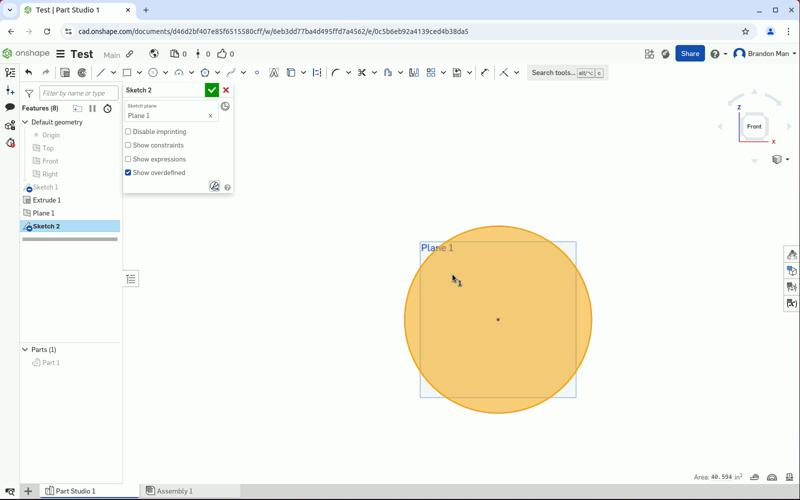
scroll(-6)
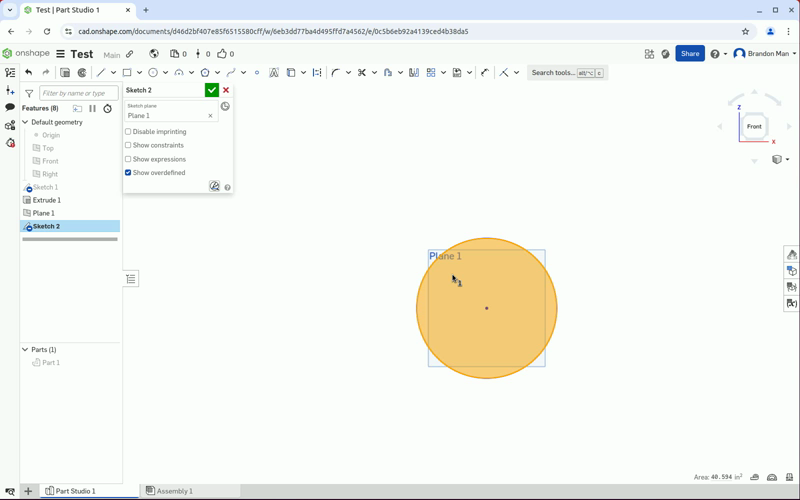
scroll(-6)
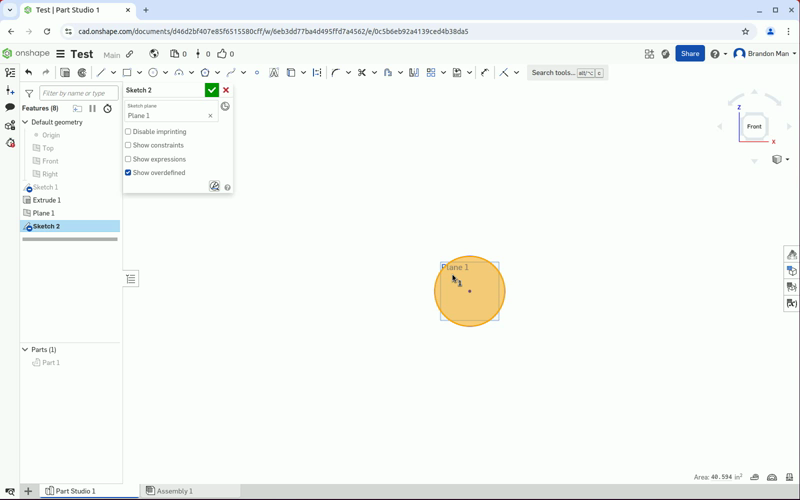
scroll(-6)
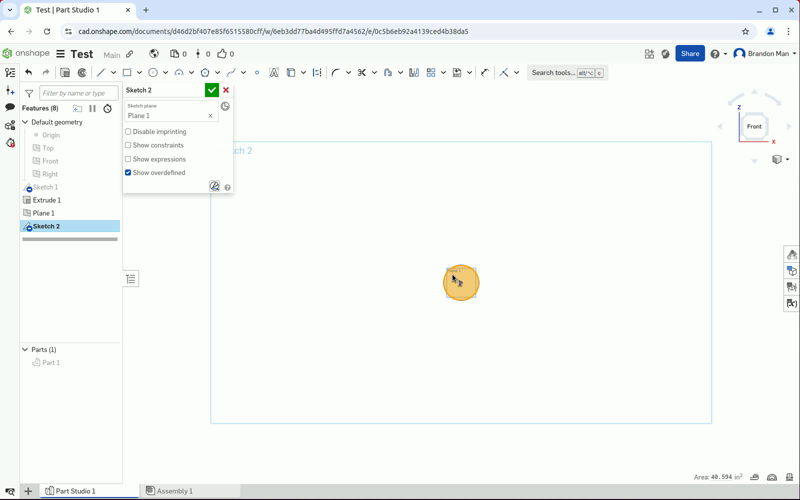
mouse_move(73, 352)
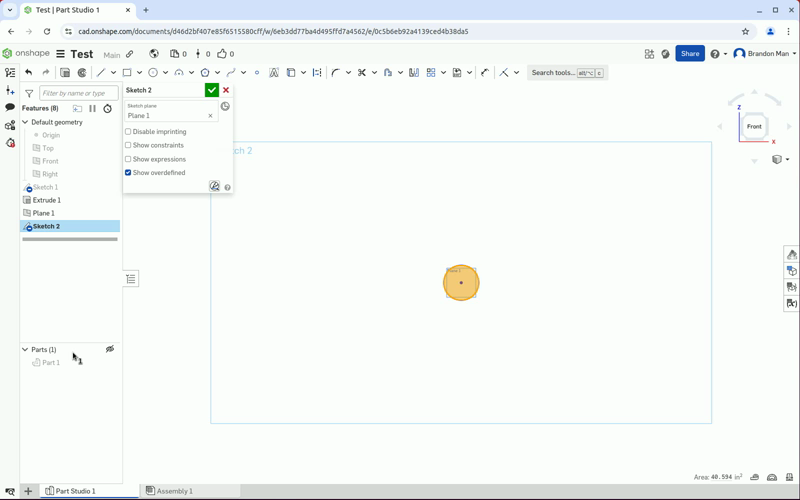
key(shift+y)
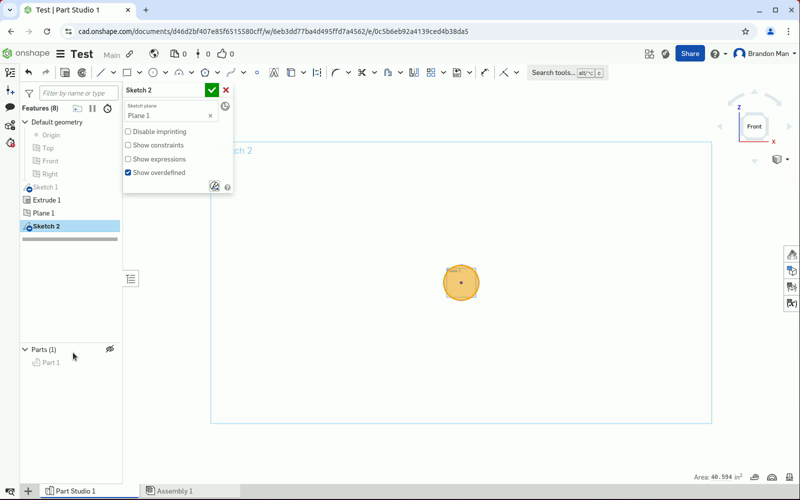
key(shift+e)
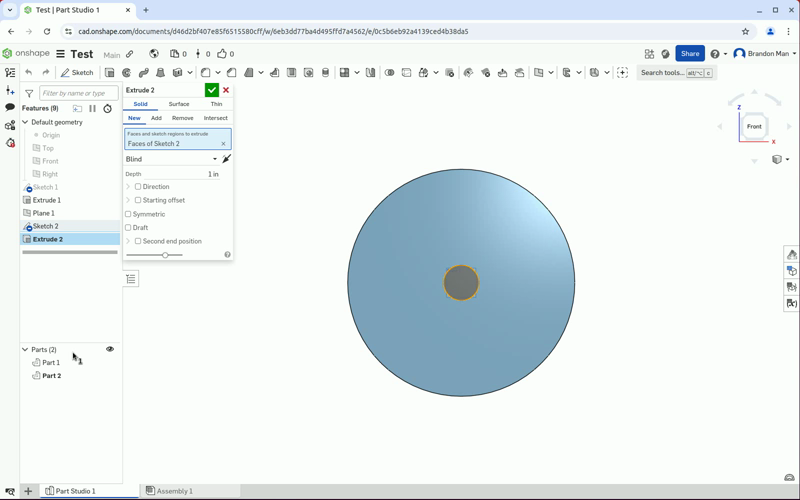
mouse_move(143, 106)
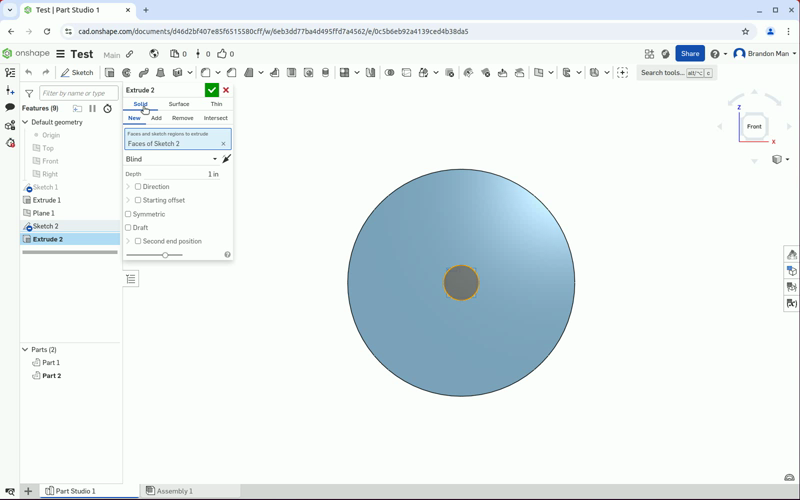
click(143, 106)
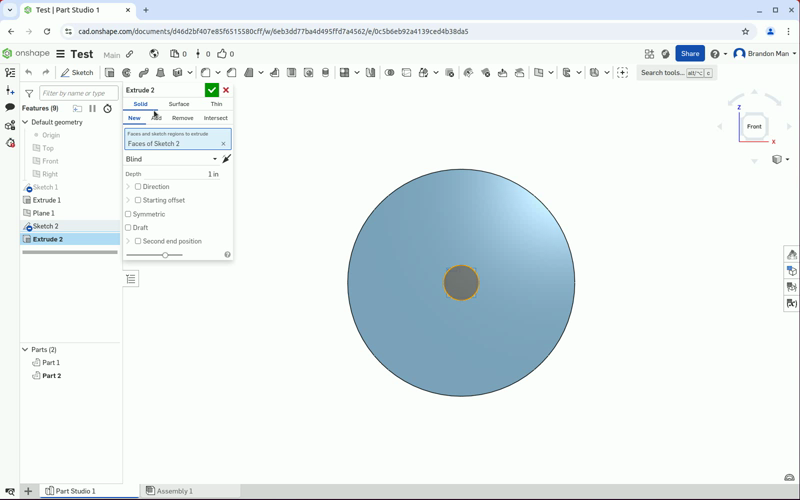
mouse_move(186, 120)
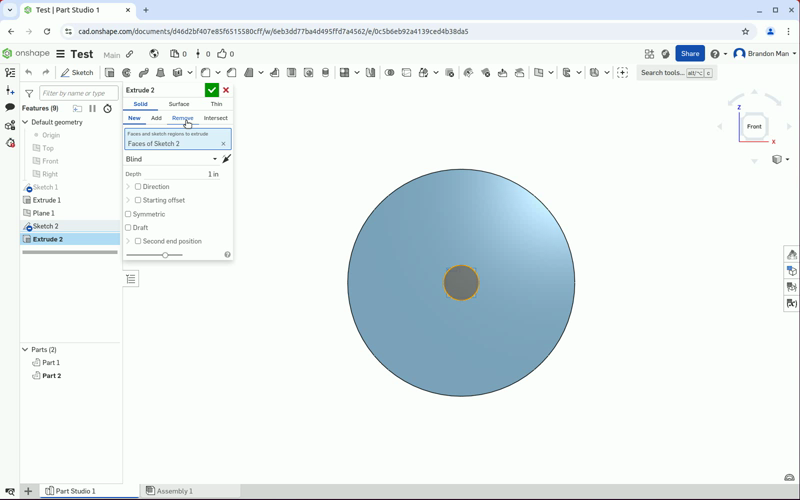
click(186, 120)
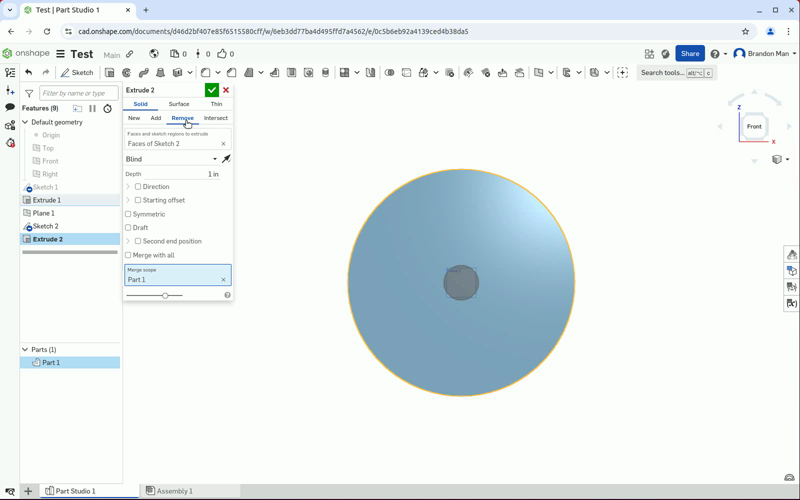
key(tab, 4)
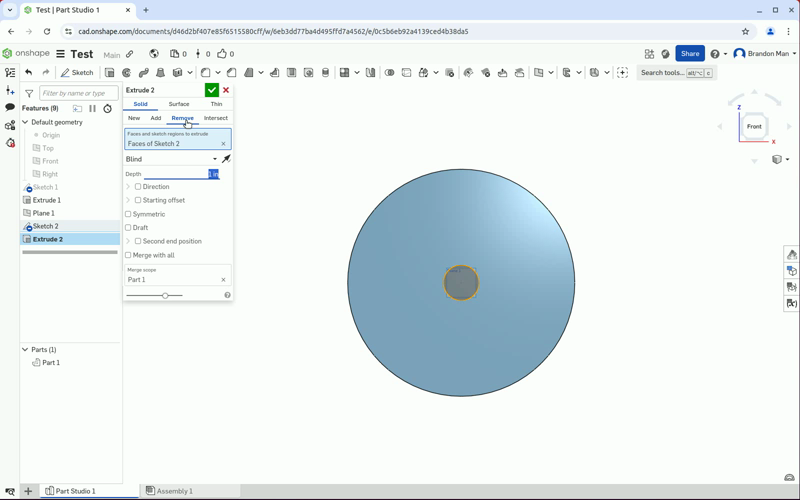
text(20.46)
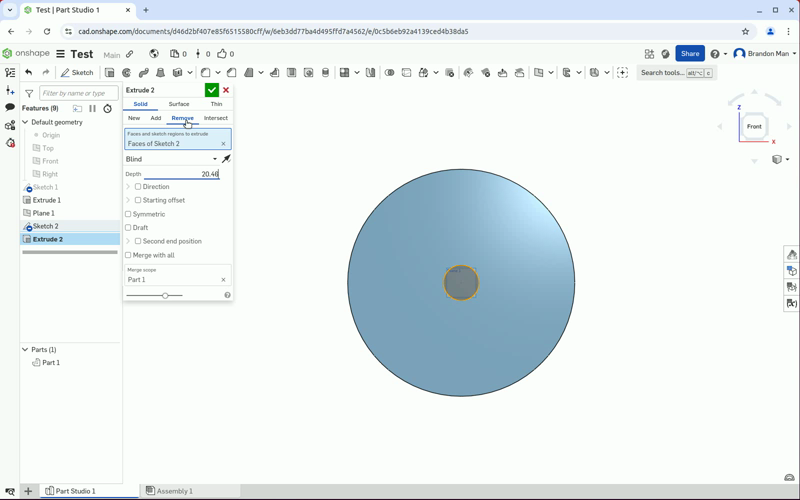
key(tab, 6)
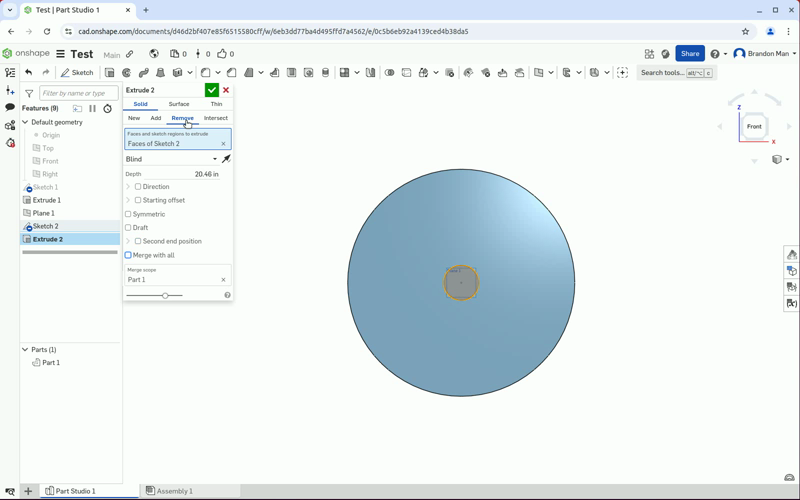
key(space)
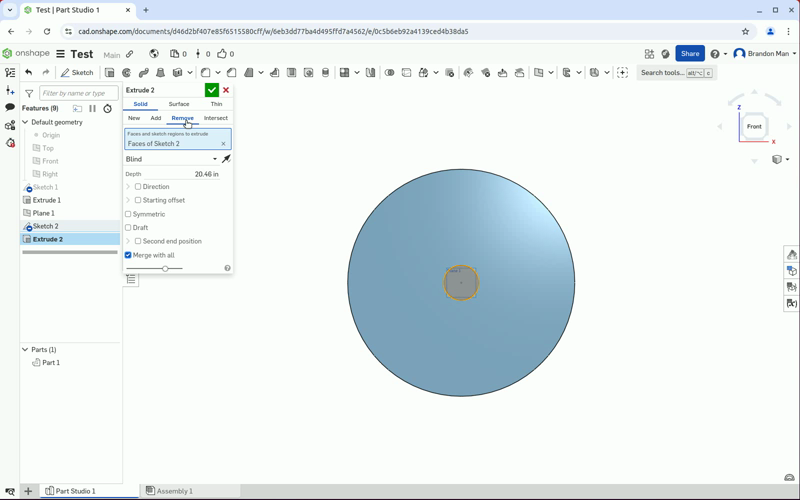
key(enter)
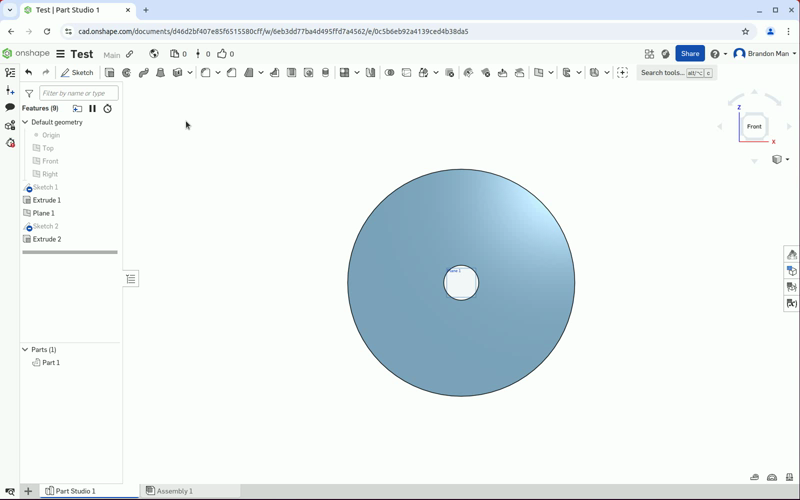
key(shift+h)
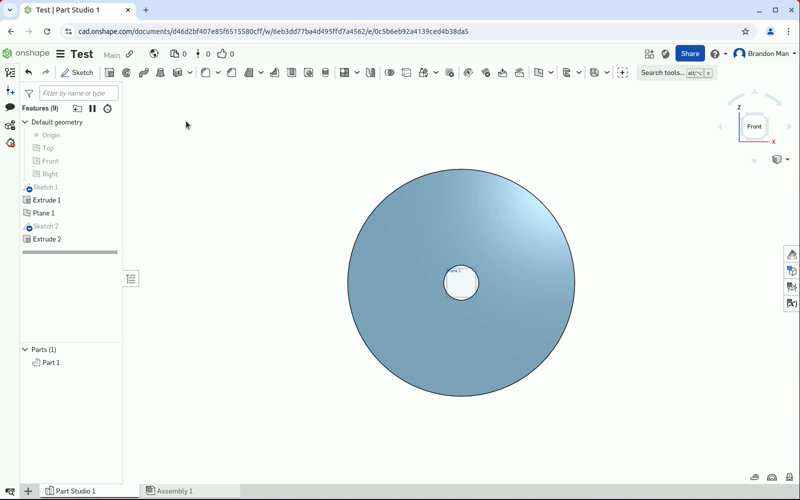
key(shift+h)
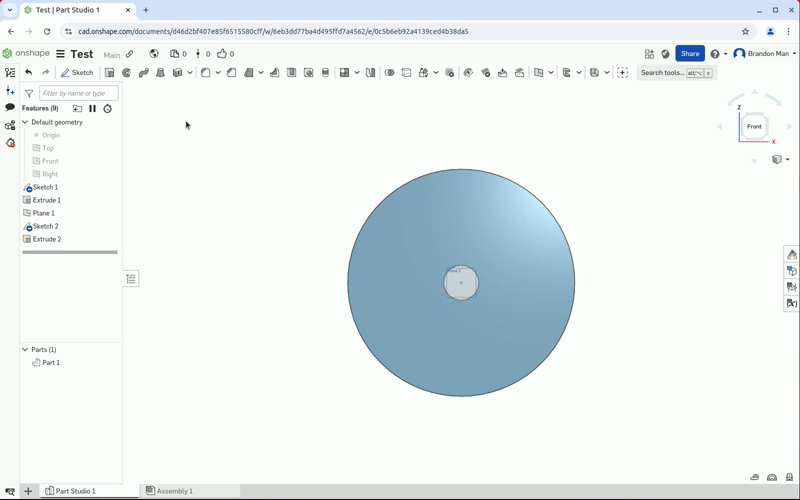
key(shift+7)
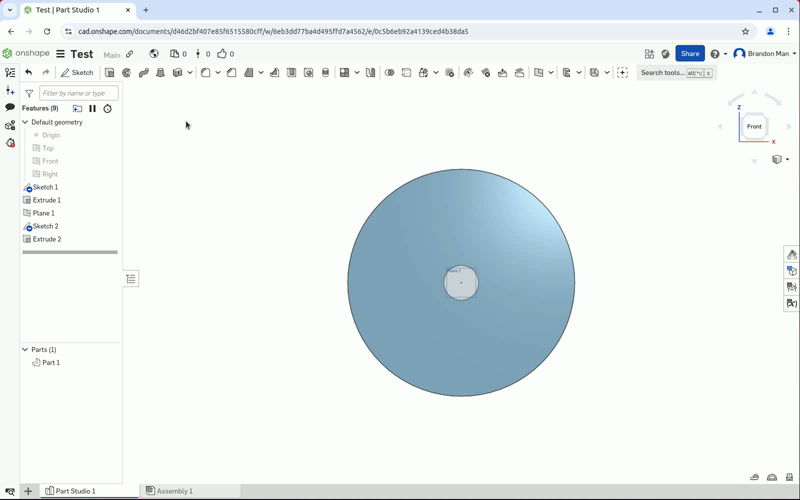
key(left, 2)
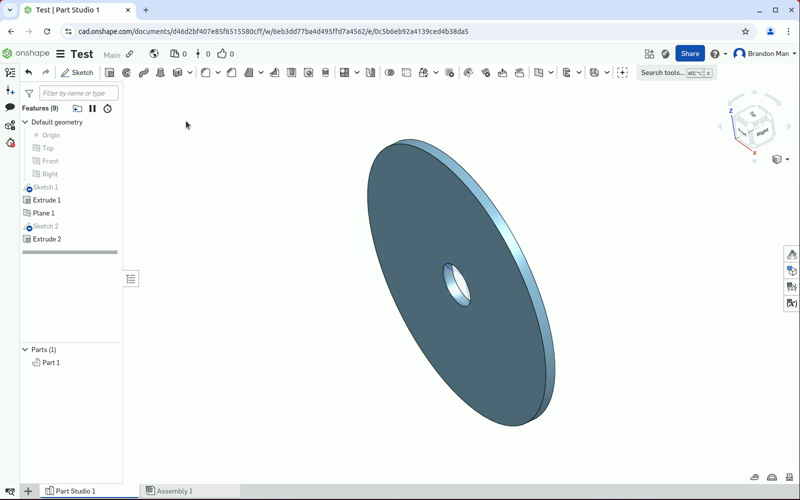
key(down, 2)
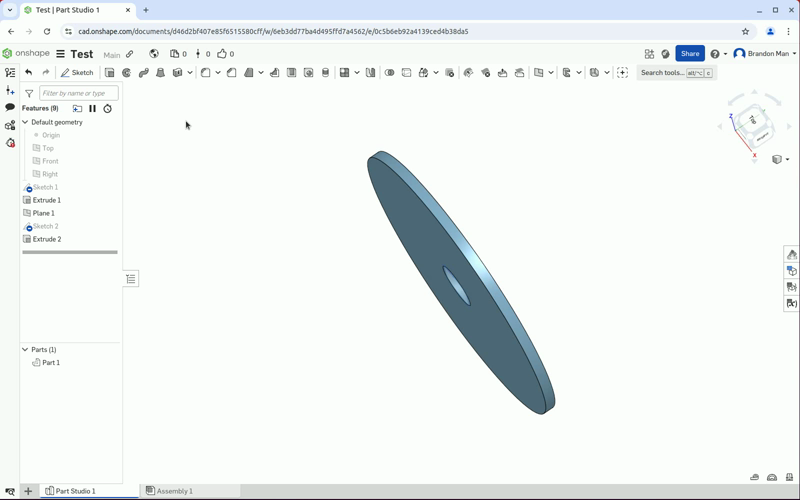
key(up, 2)
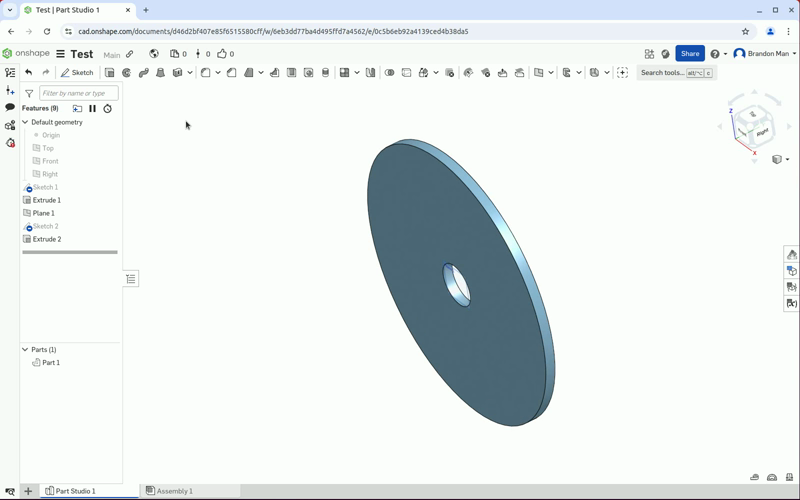
key(right, 2)
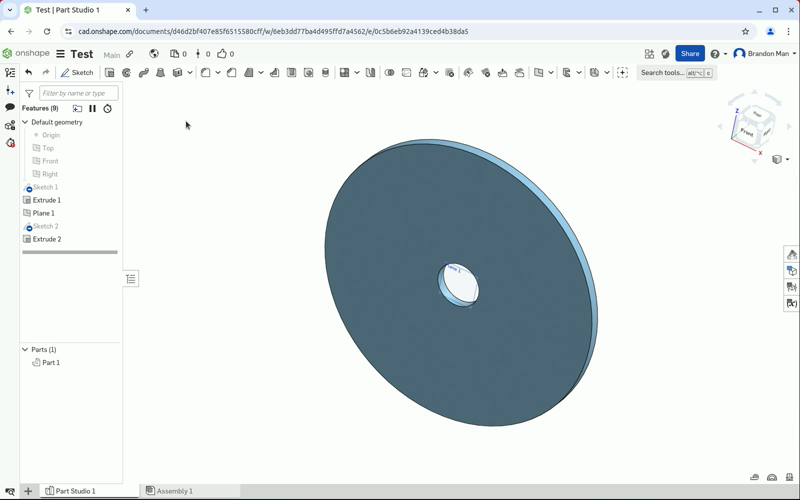
mouse_move(73, 189)
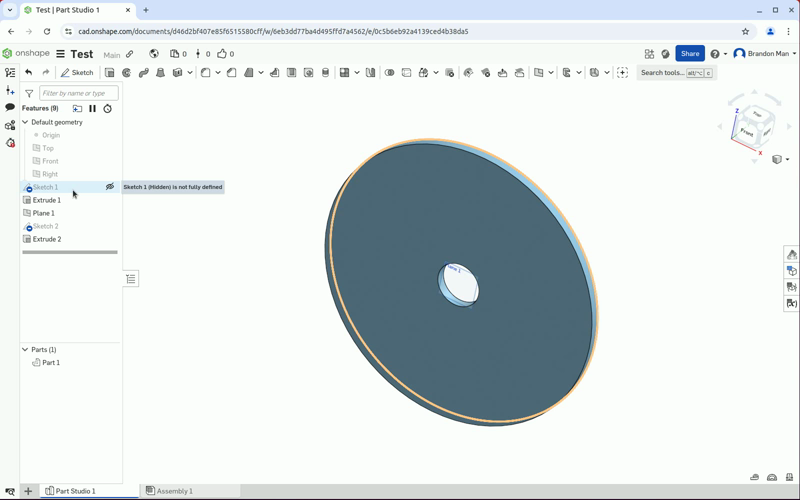
click(73, 189)